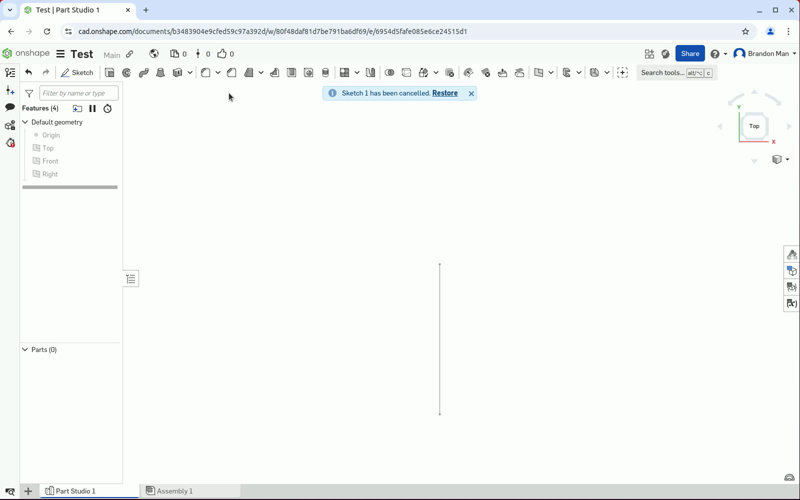
key(shift+h)
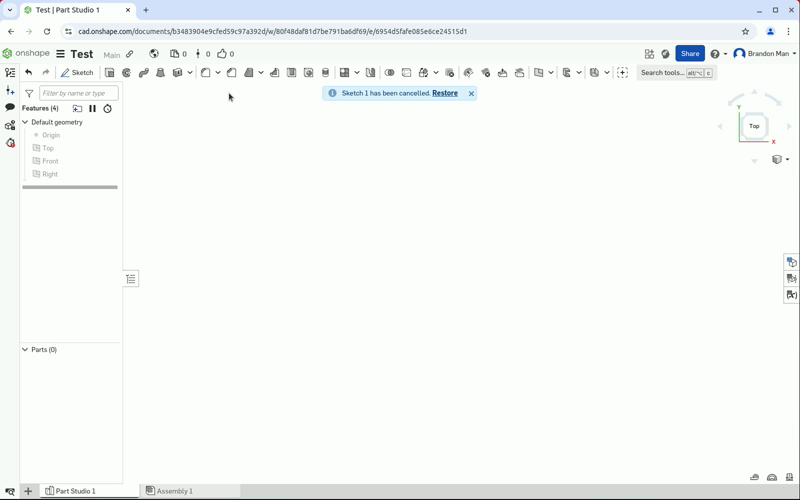
mouse_move(73, 352)
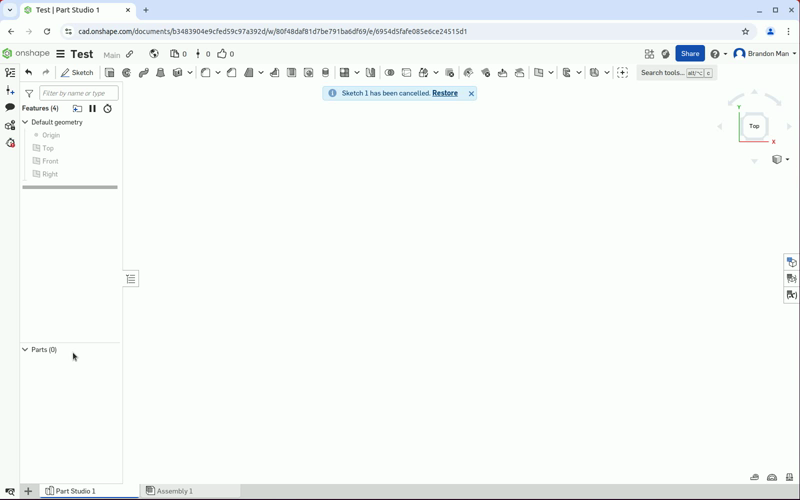
key(y)
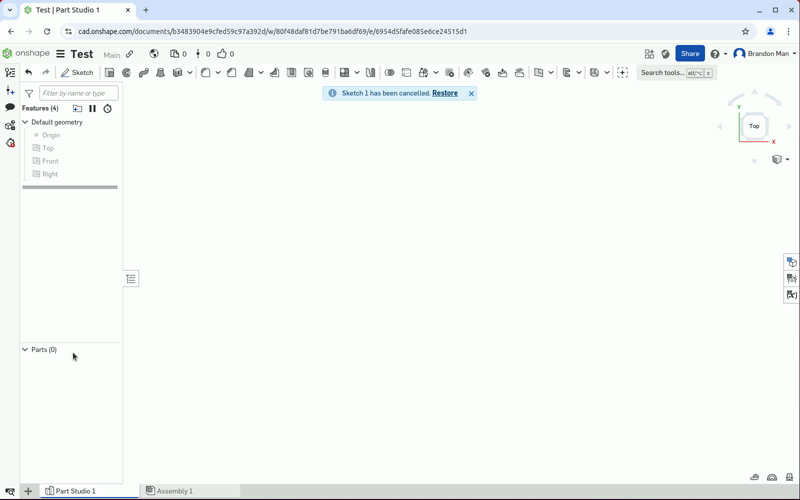
key(shift+p)
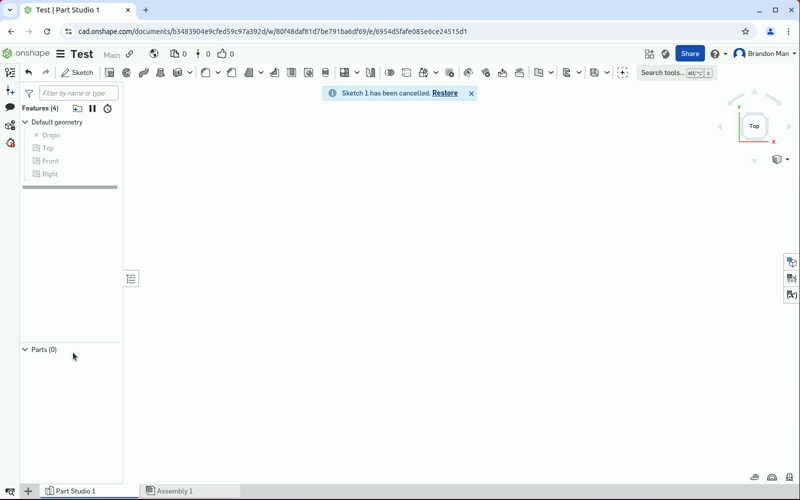
key(space)
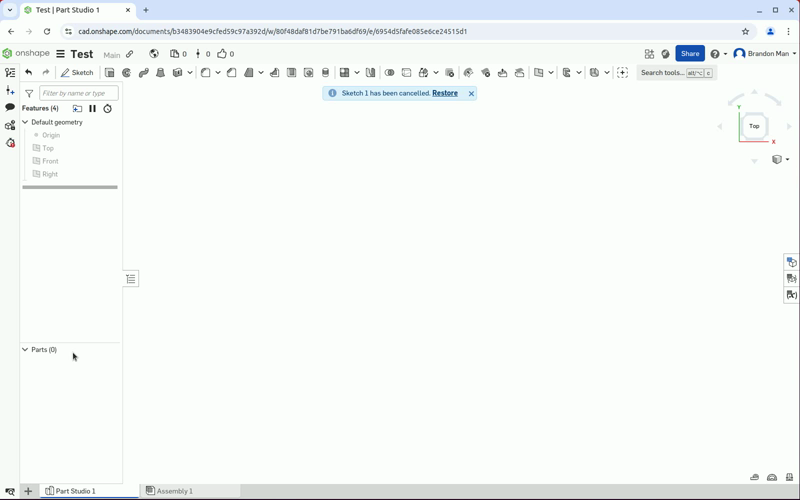
key_down(shift)
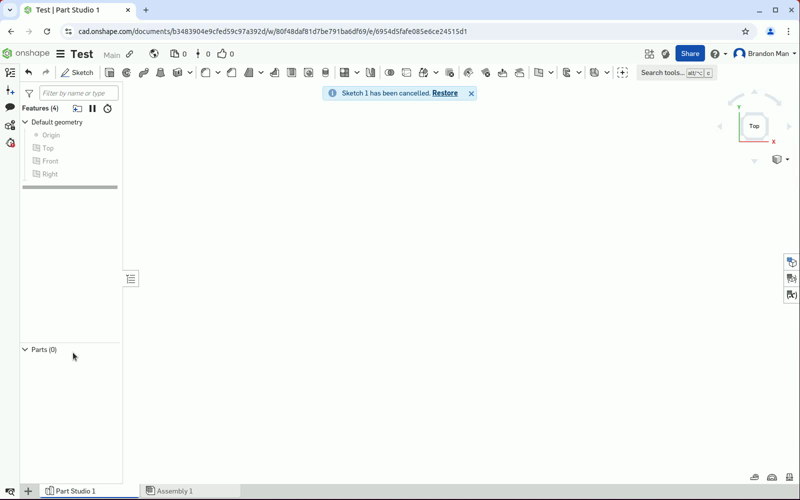
key(up)
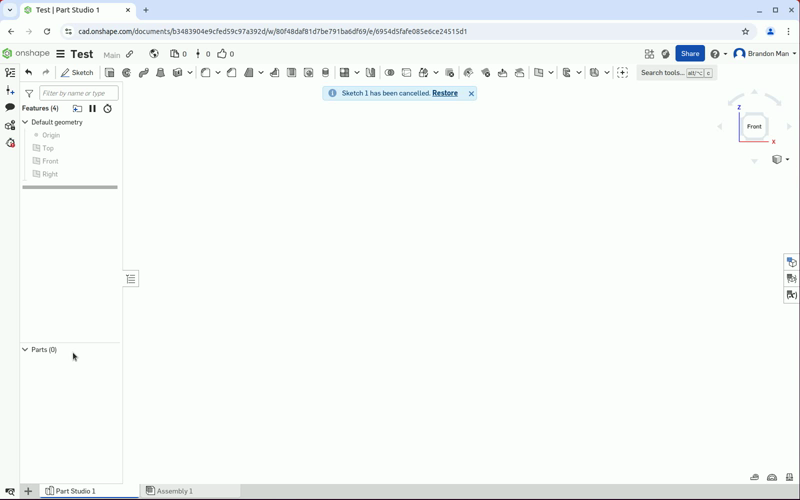
key_up(shift)
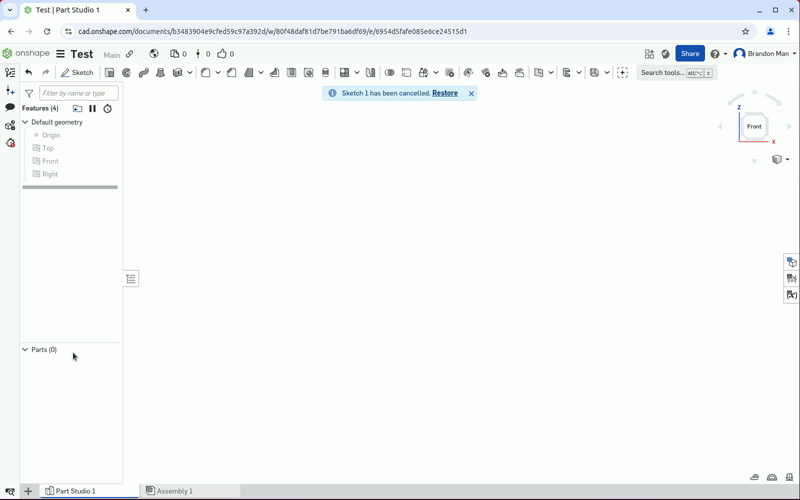
mouse_move(73, 352)
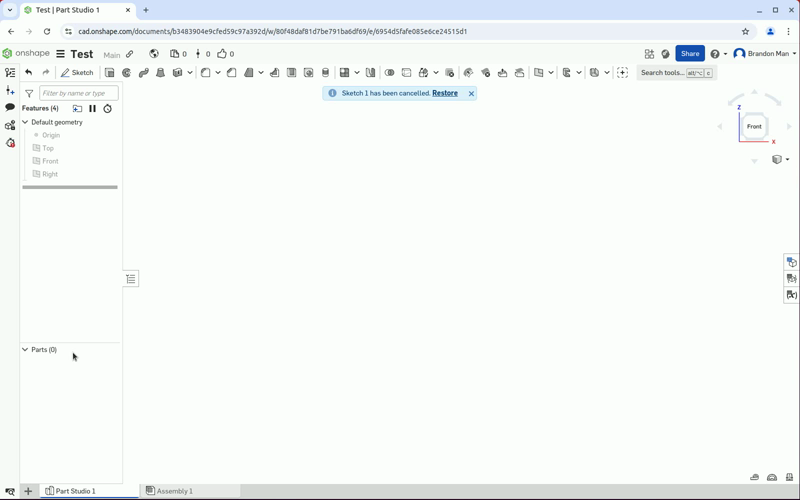
key(shift+y)
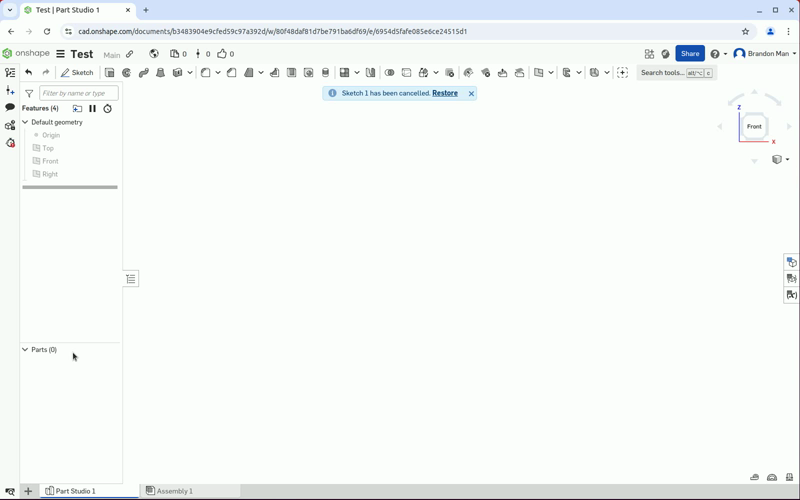
key(shift+s)
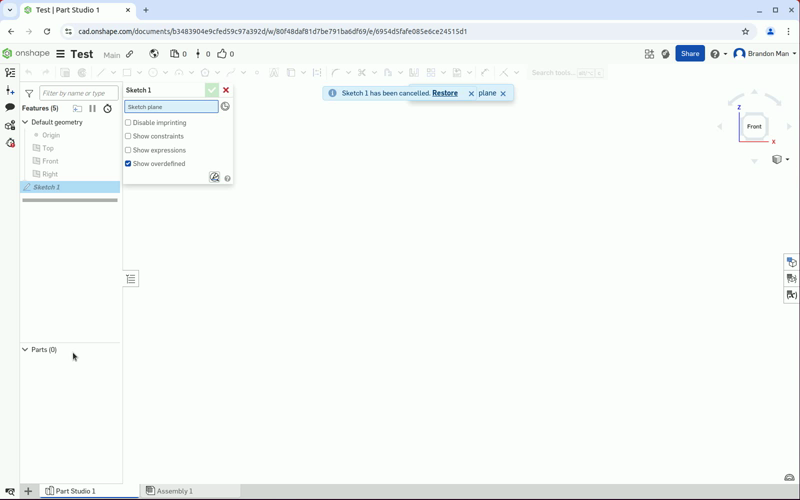
mouse_move(73, 163)
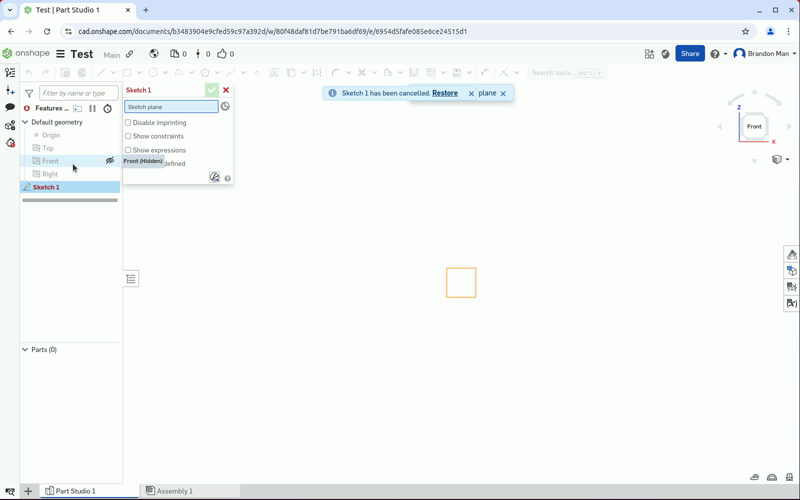
click(73, 163)
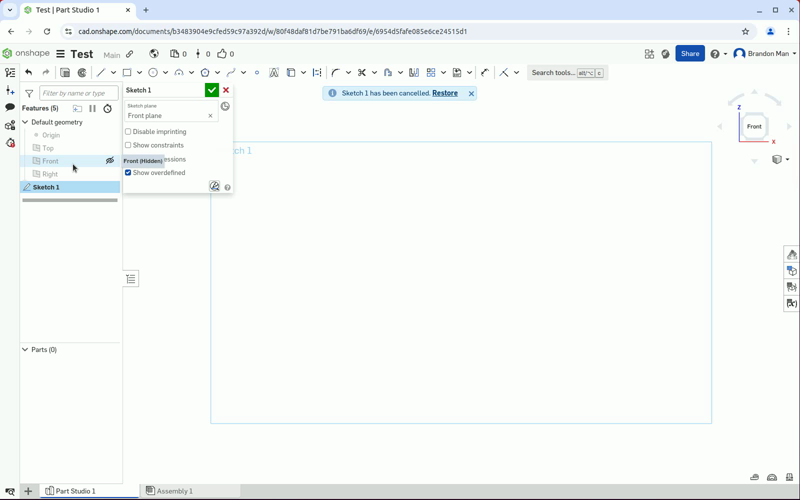
mouse_move(73, 352)
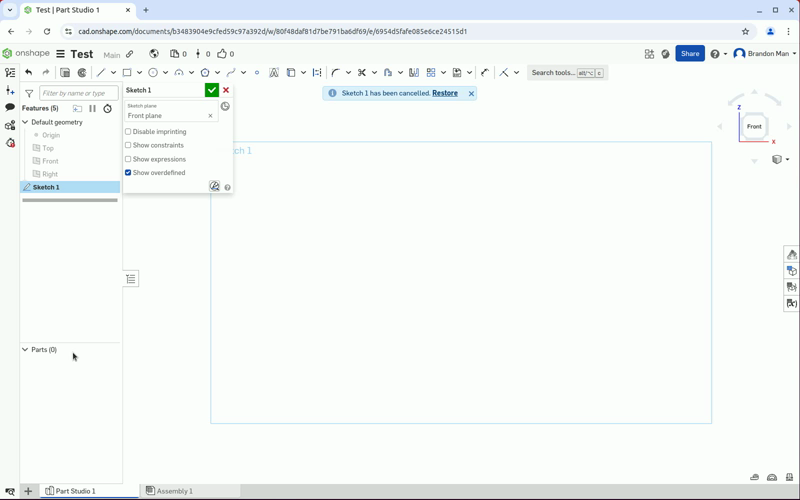
key(y)
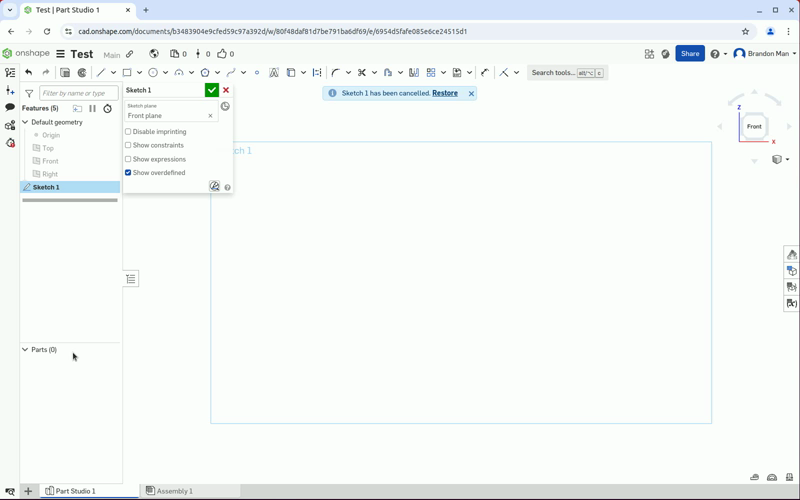
key(l)
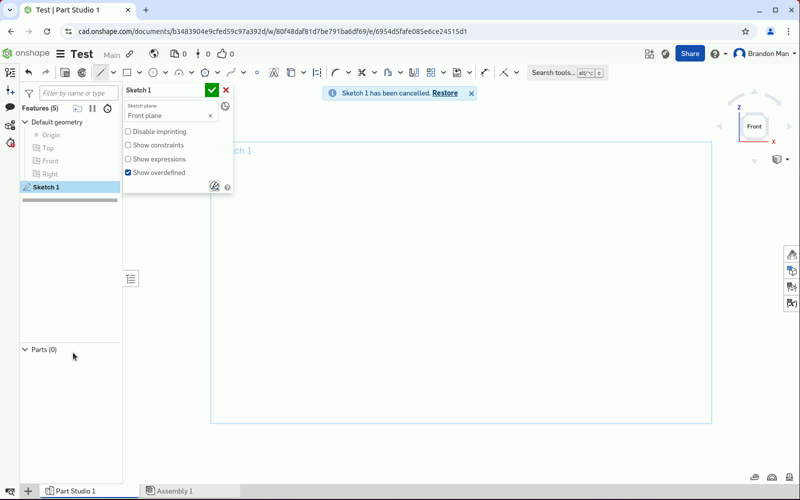
key_down(shift)
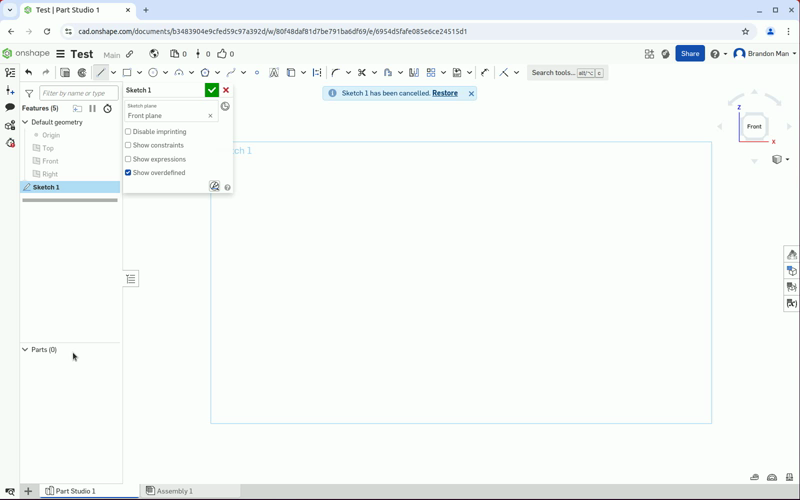
mouse_move(348, 307)
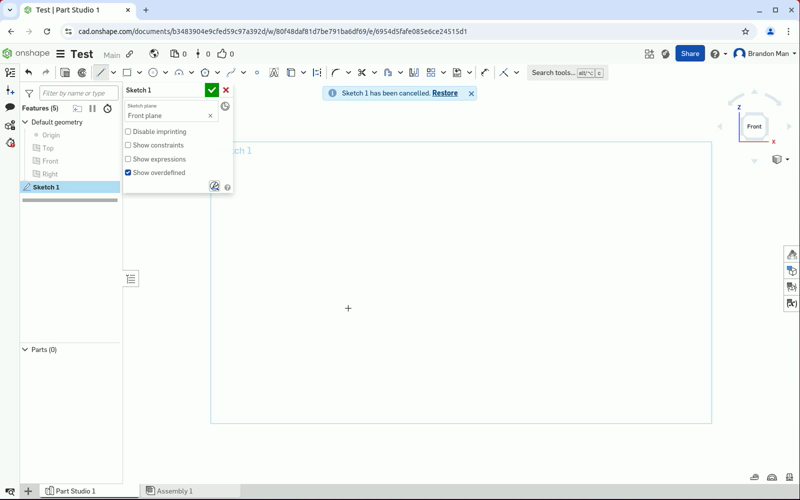
click(348, 307)
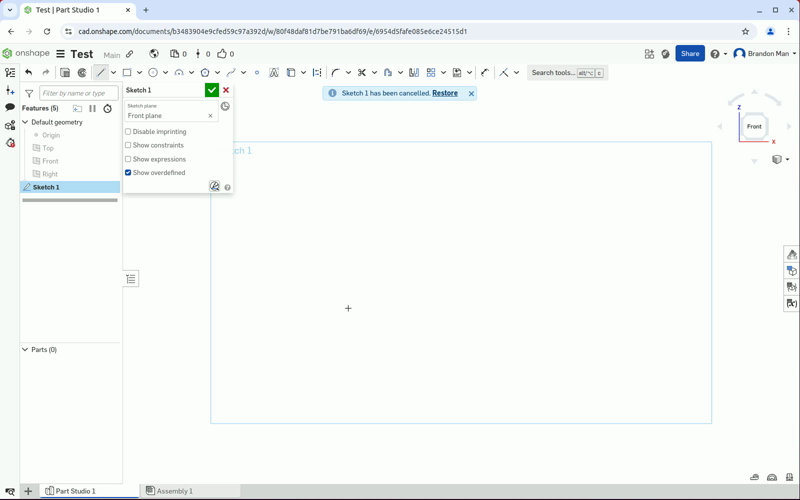
key_up(shift)
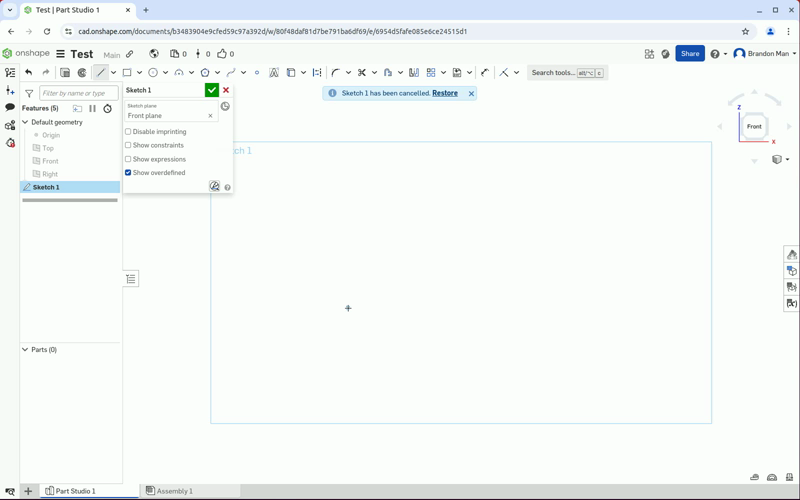
key_down(shift)
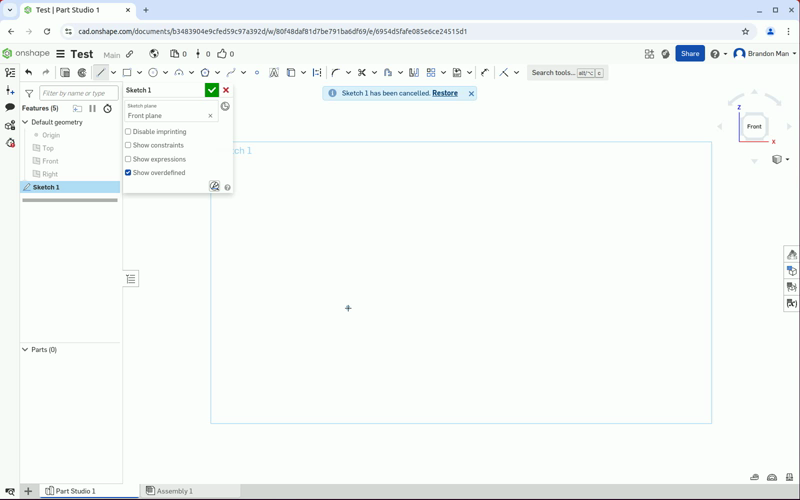
mouse_move(436, 307)
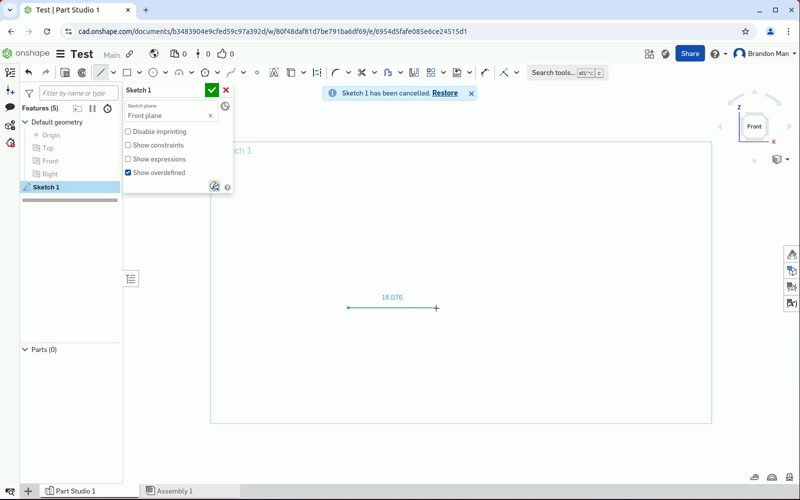
click(436, 307)
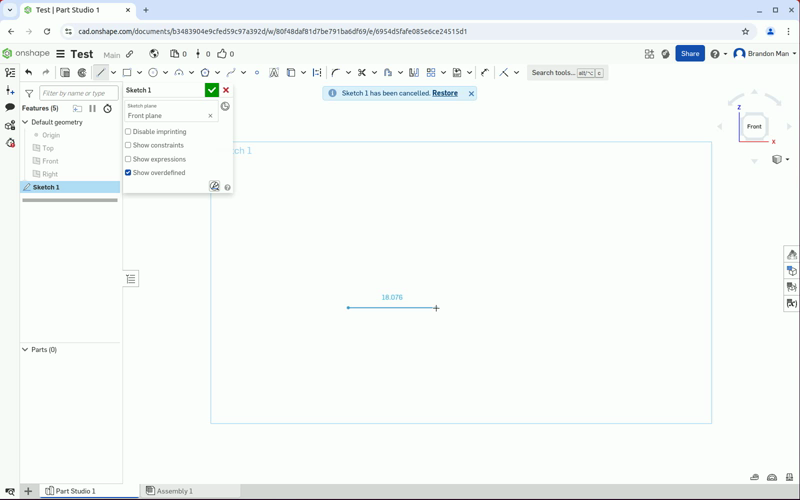
key_up(shift)
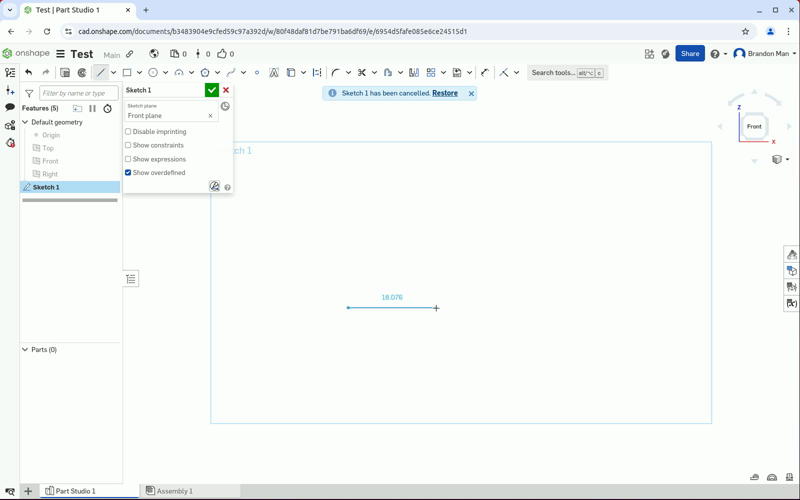
key_down(shift)
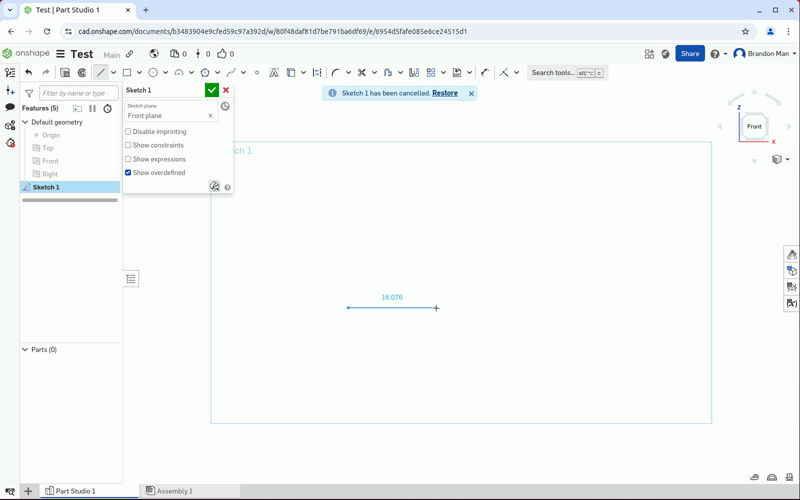
mouse_move(436, 237)
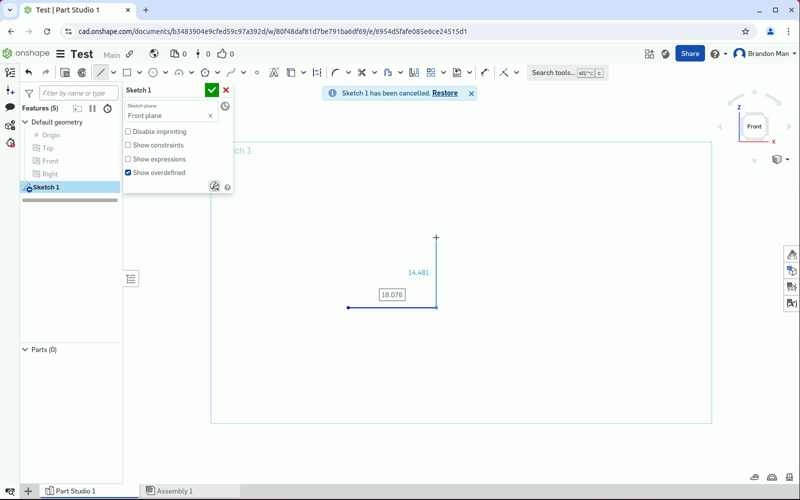
click(436, 237)
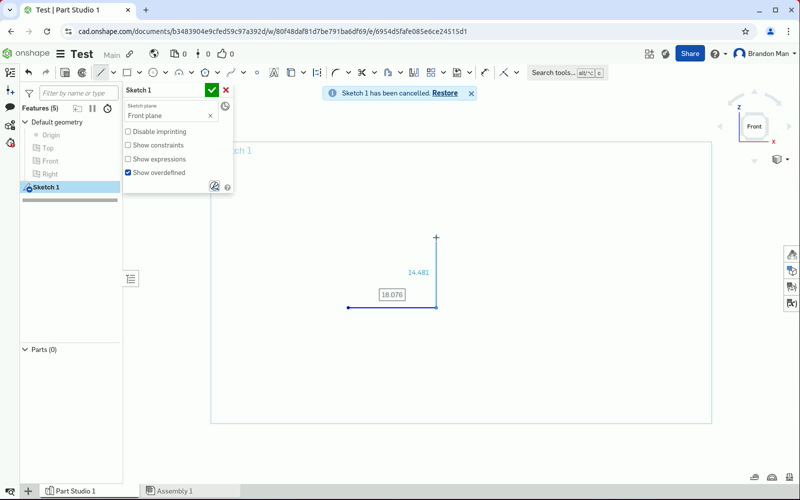
key_up(shift)
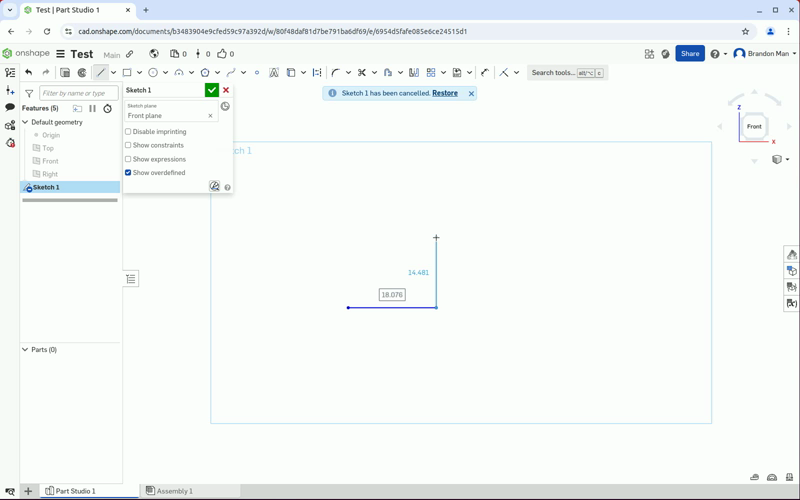
key_down(shift)
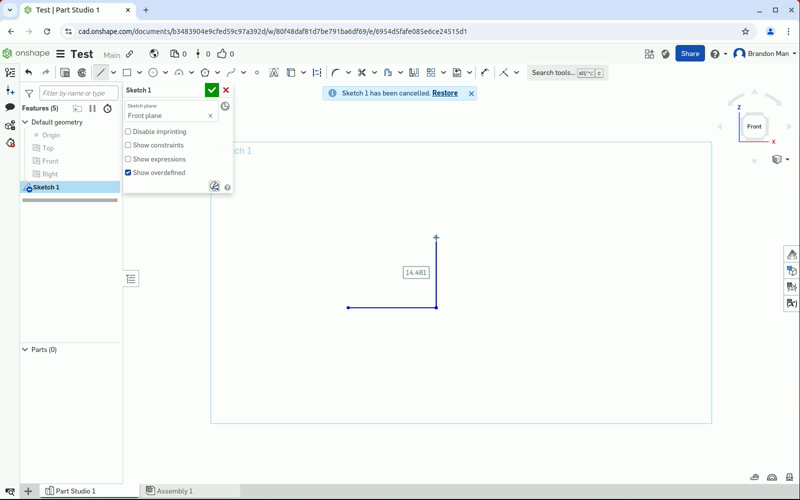
mouse_move(348, 237)
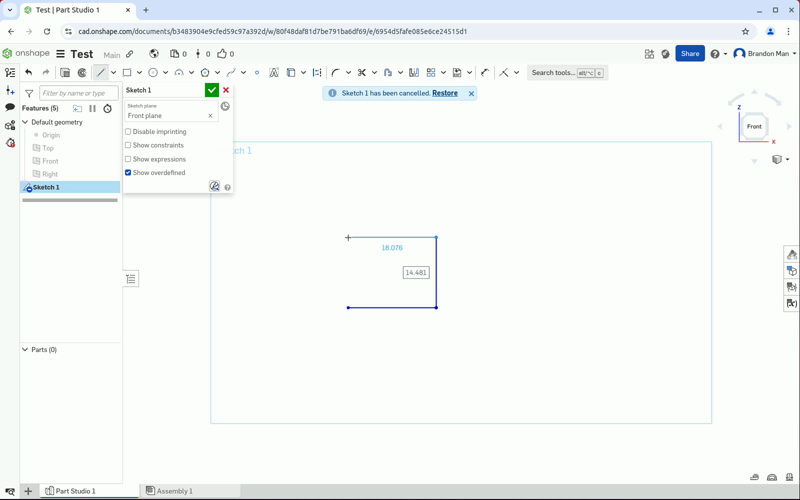
click(348, 237)
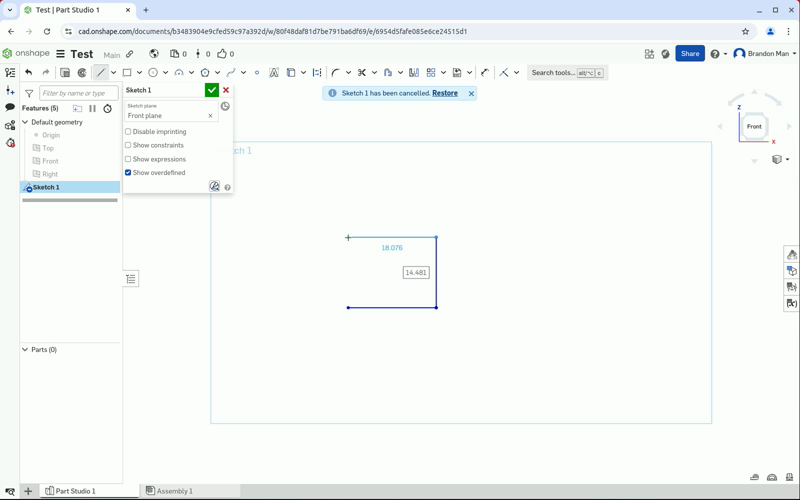
key_up(shift)
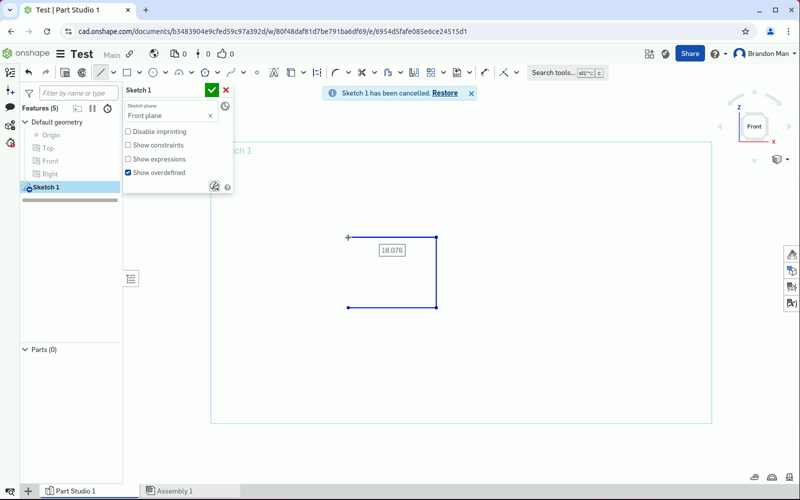
key_down(shift)
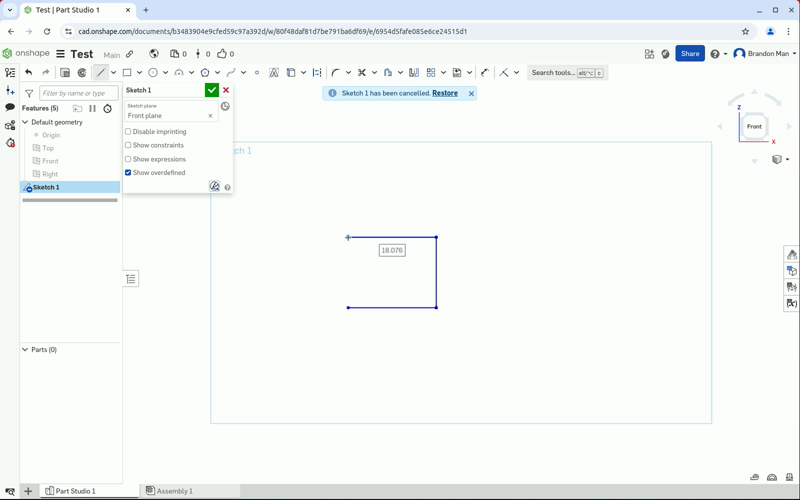
mouse_move(348, 307)
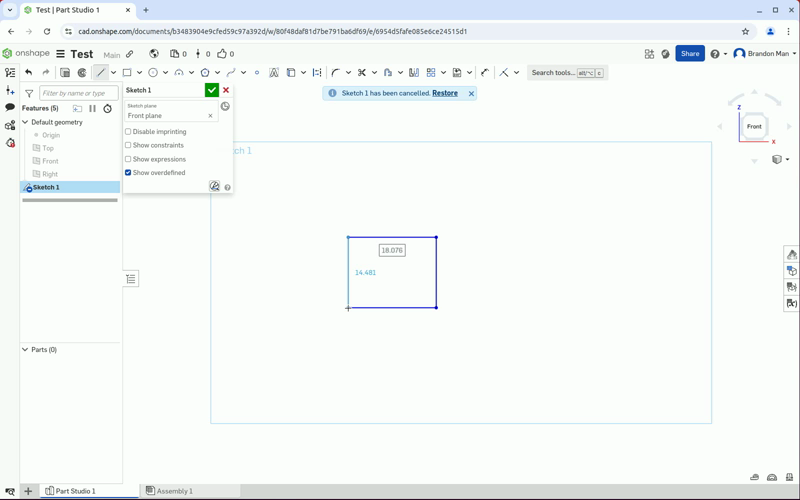
key_up(shift)
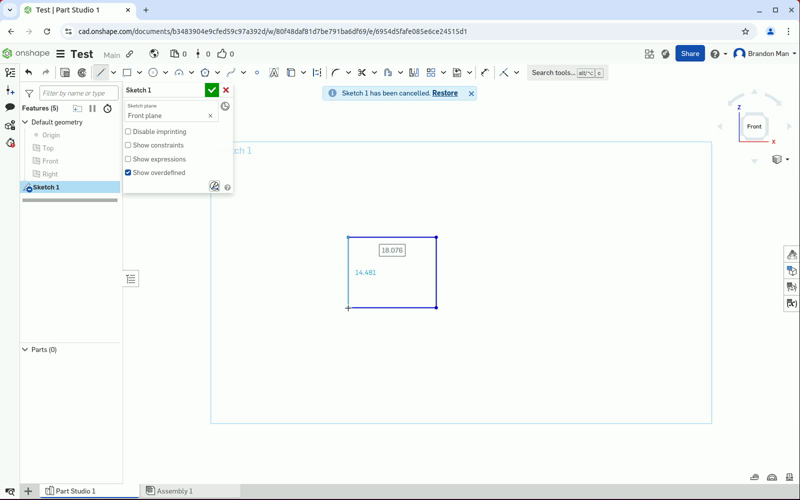
click(348, 307)
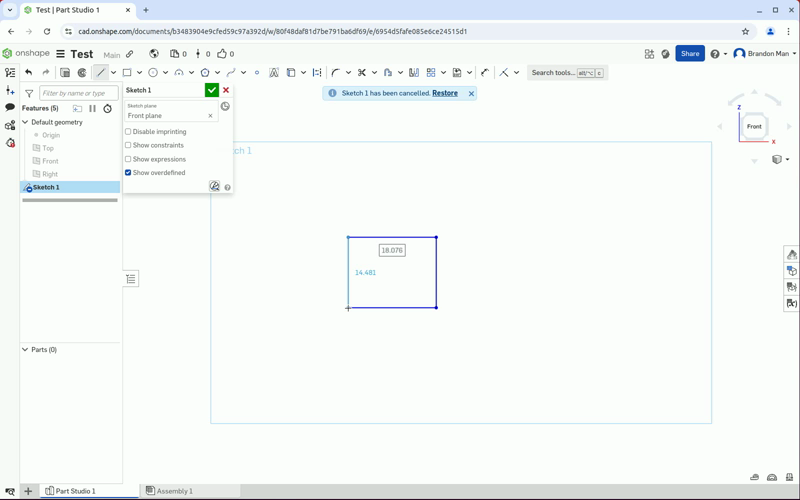
key(esc)
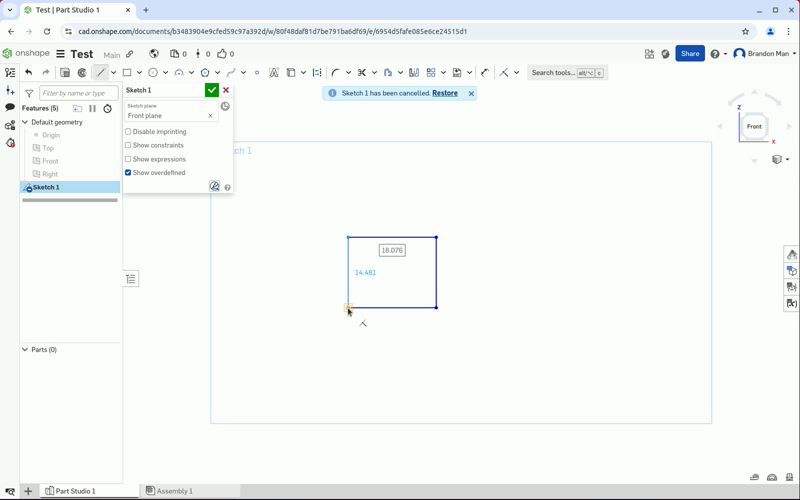
mouse_move(400, 293)
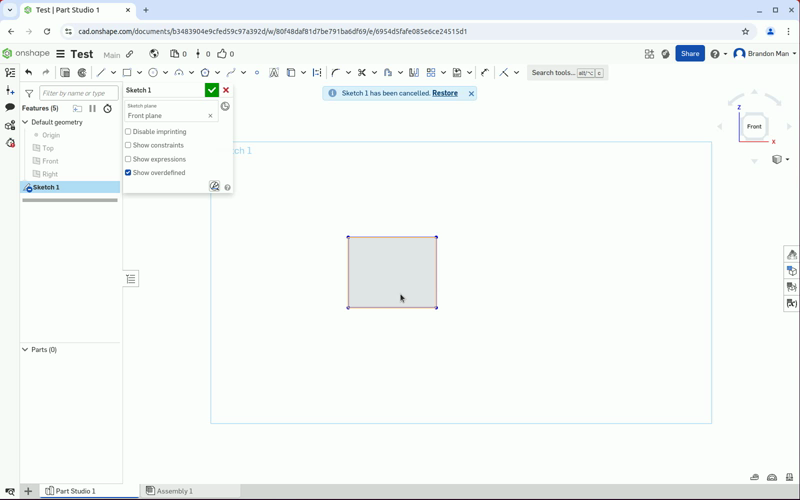
click(400, 293)
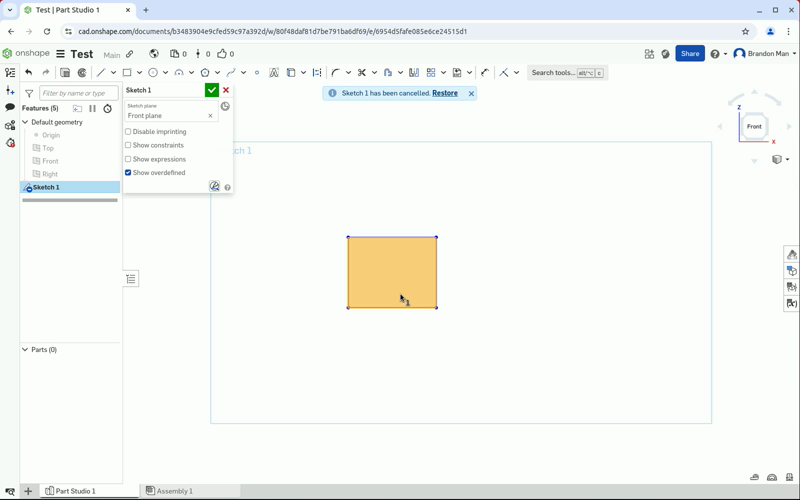
mouse_move(73, 352)
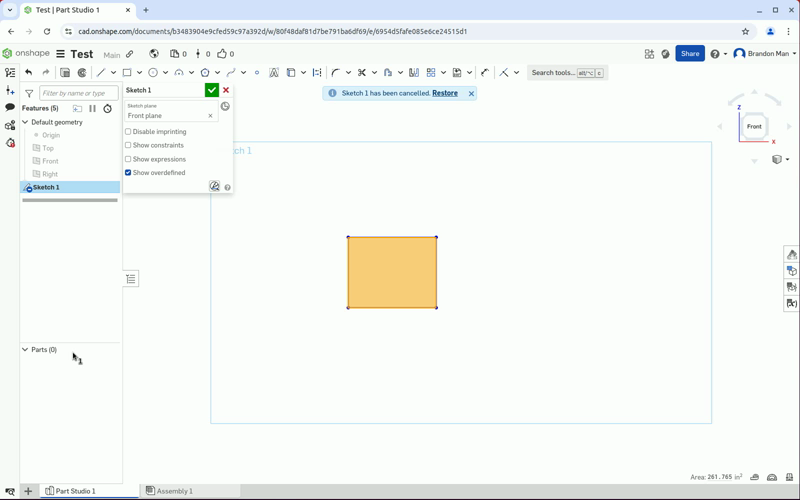
key(shift+y)
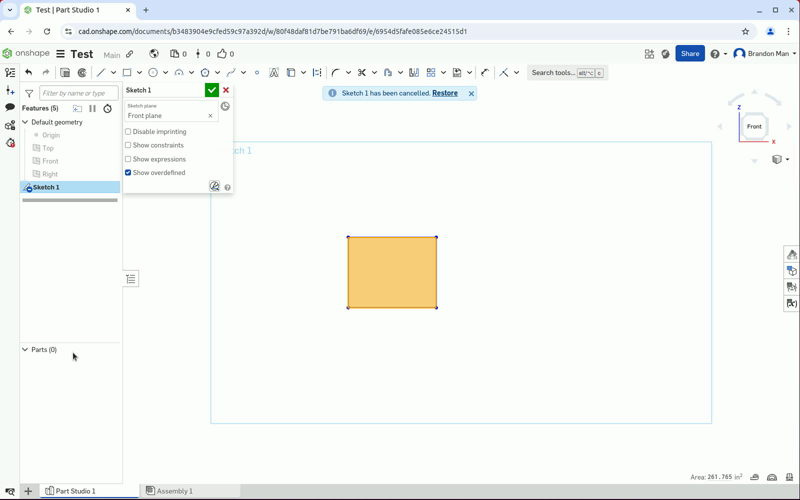
key(shift+e)
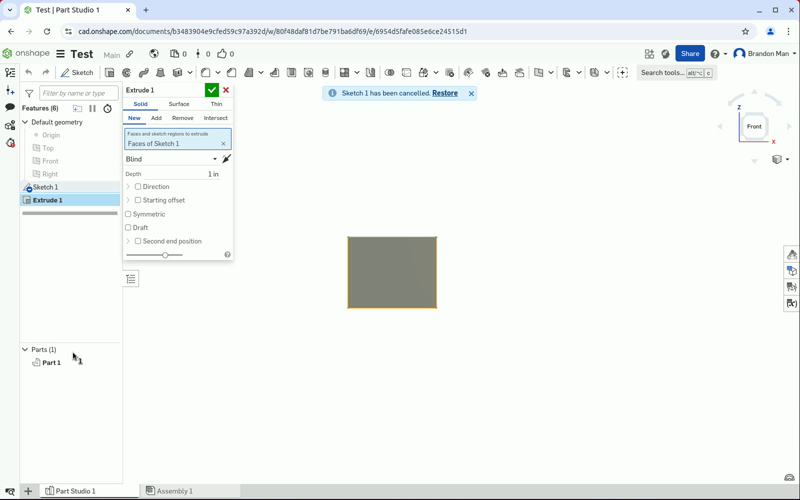
mouse_move(143, 106)
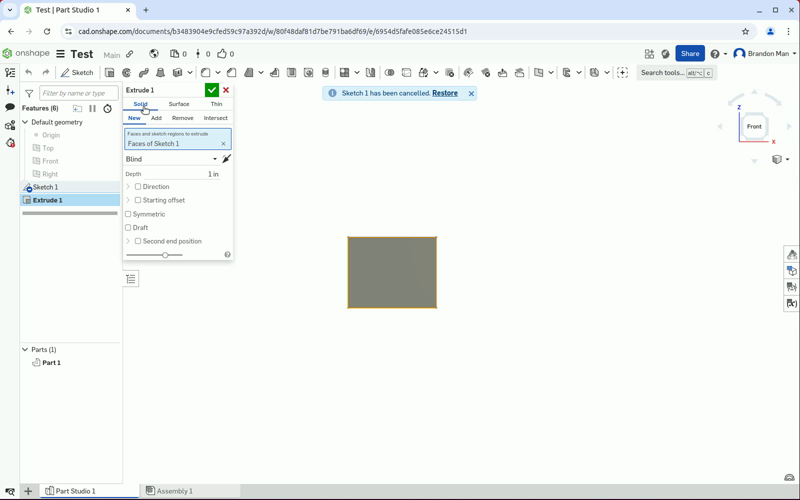
click(143, 106)
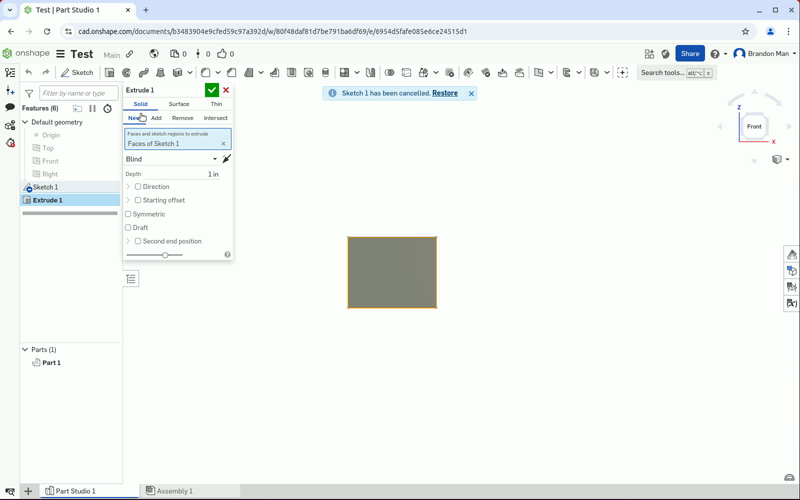
mouse_move(137, 120)
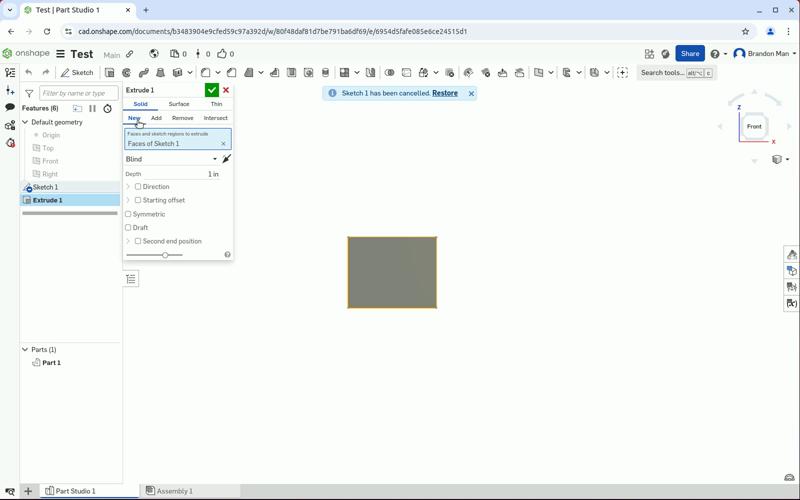
click(137, 120)
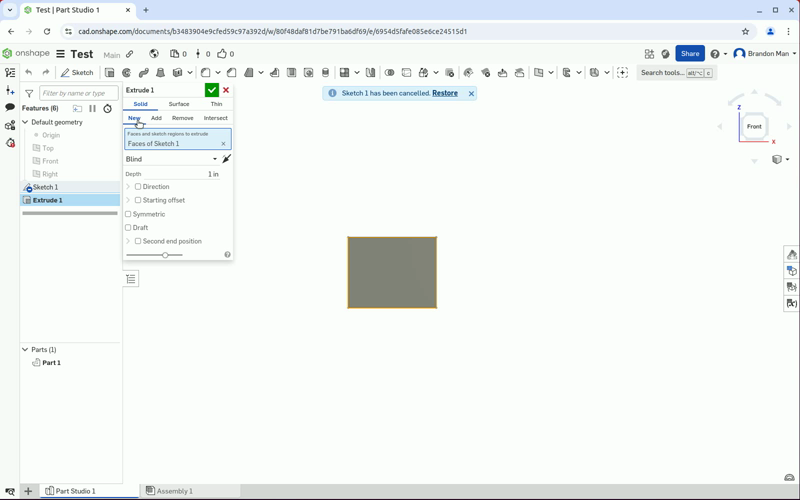
key(tab, 4)
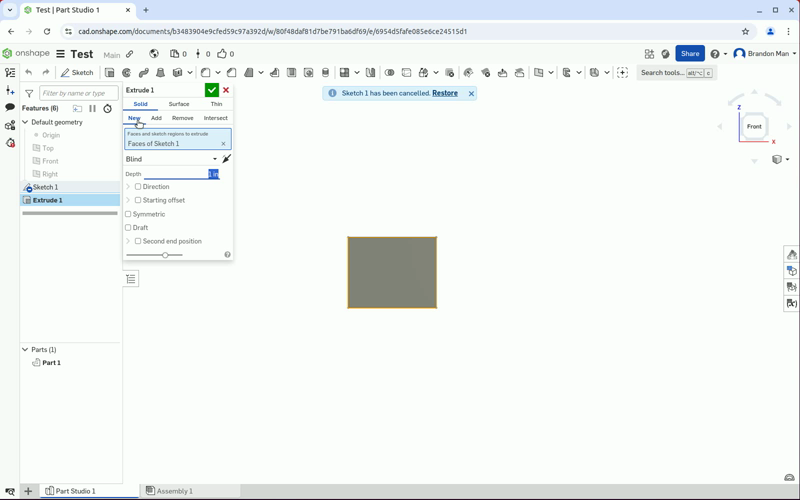
text(4.814)
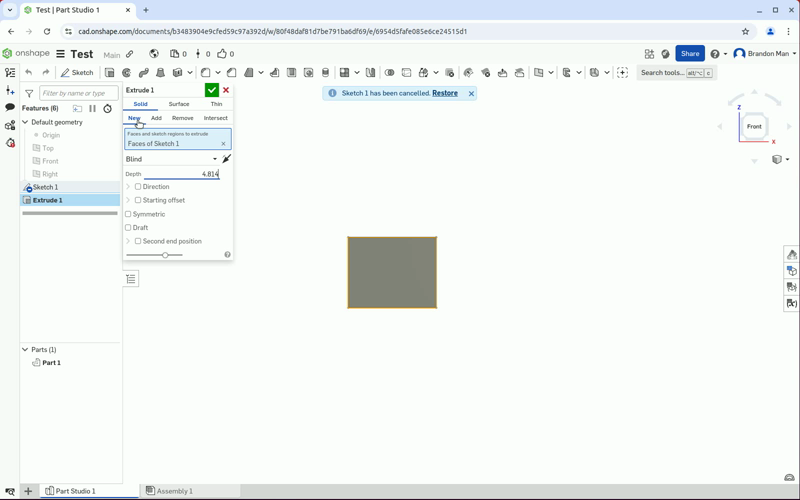
key(enter)
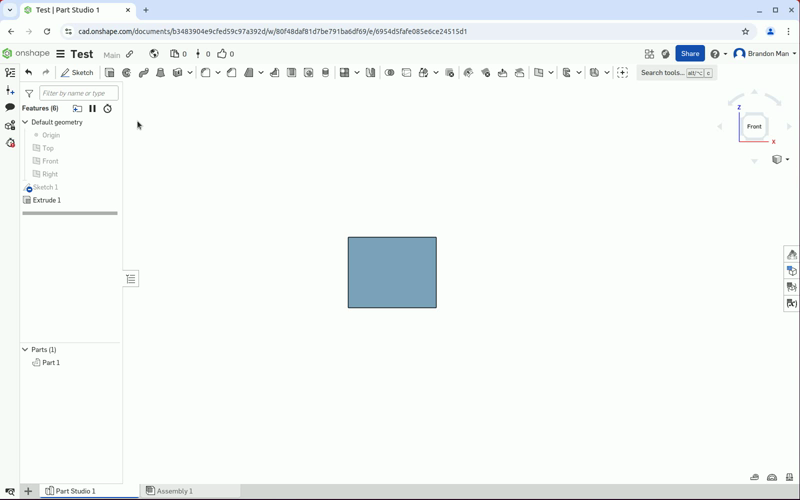
key(shift+h)
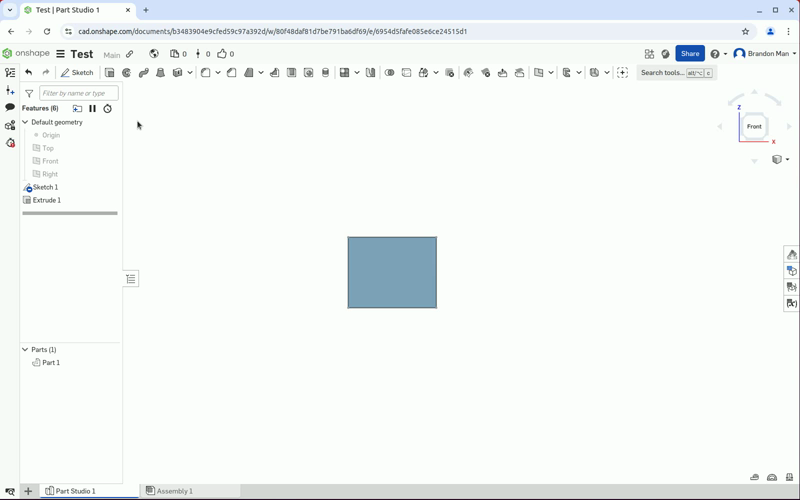
key(shift+h)
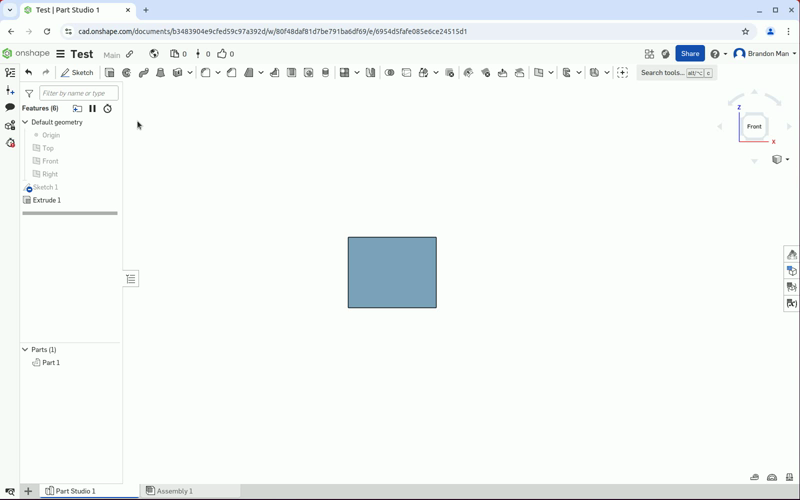
mouse_move(73, 189)
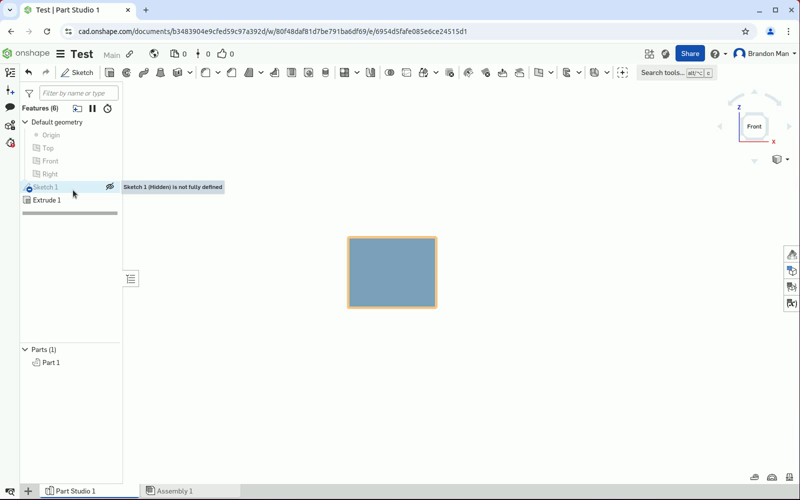
click(73, 189)
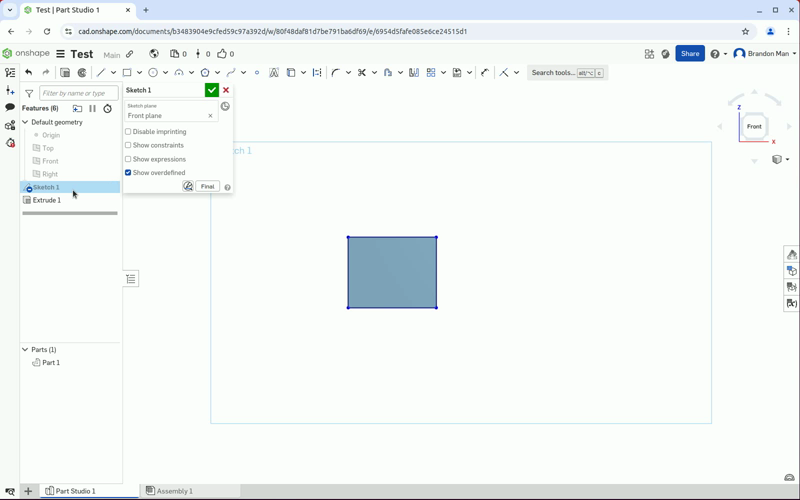
mouse_move(229, 92)
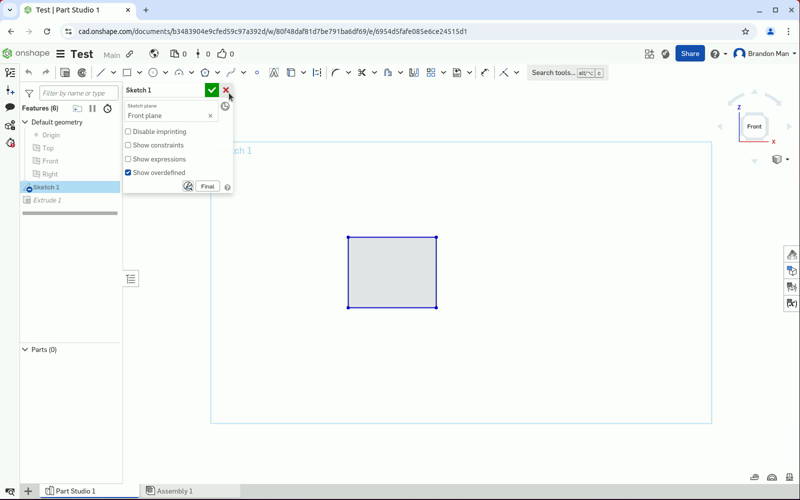
click(229, 92)
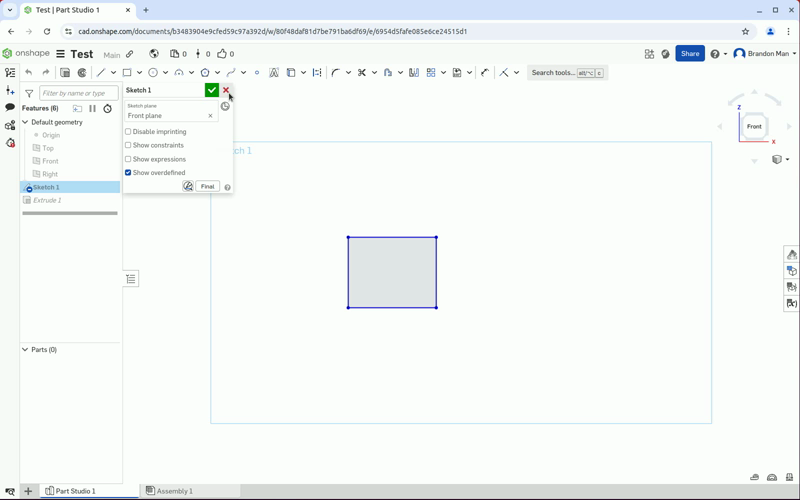
key(shift+s)
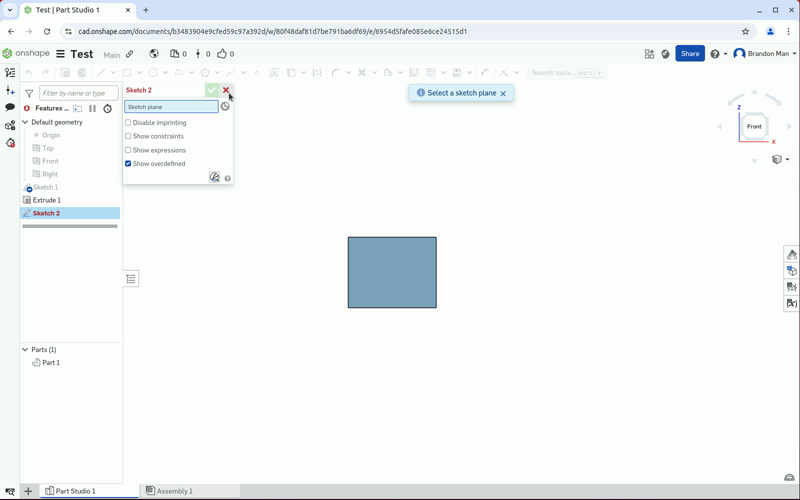
mouse_move(73, 163)
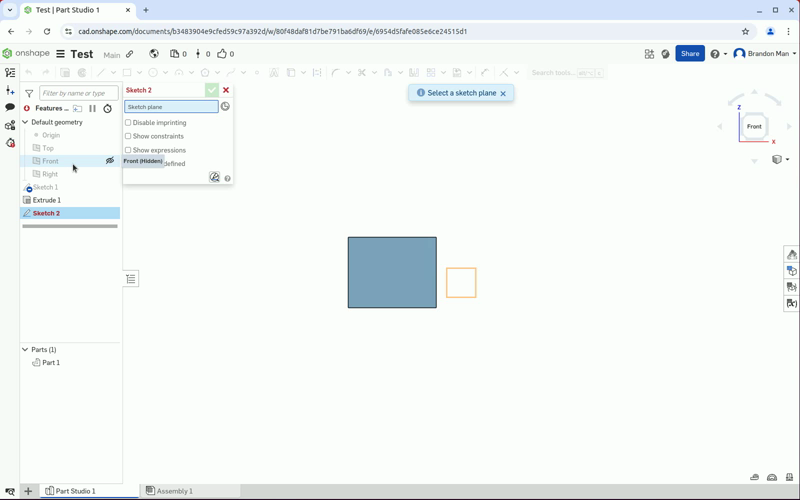
click(73, 163)
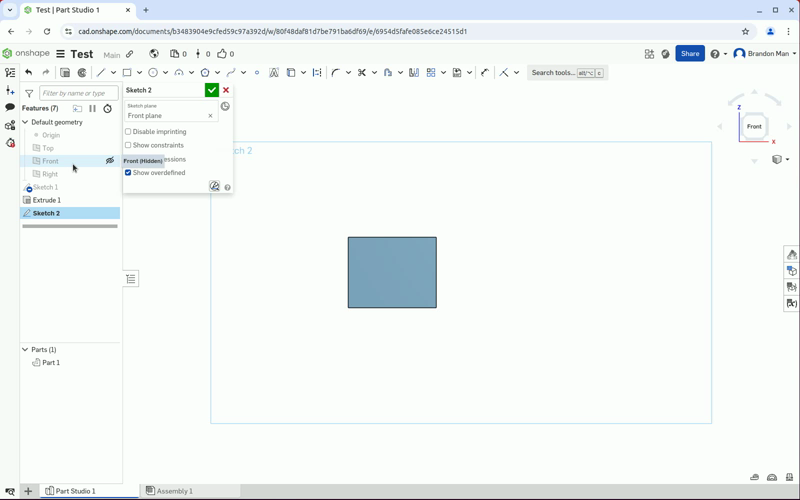
mouse_move(73, 352)
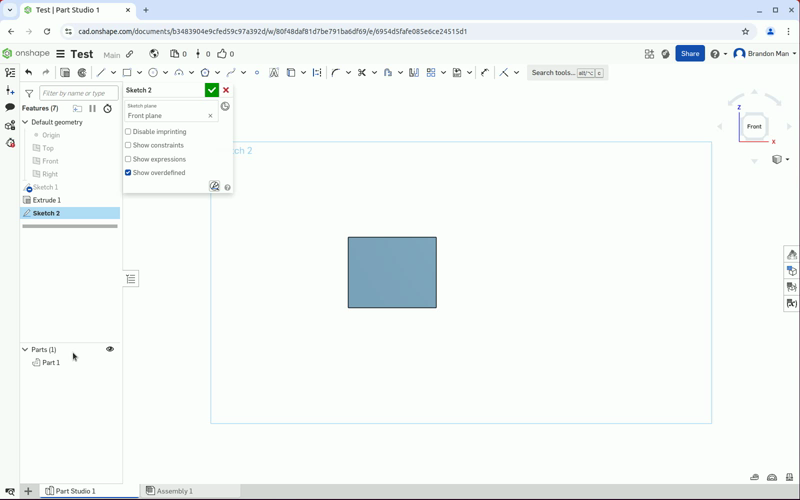
key(y)
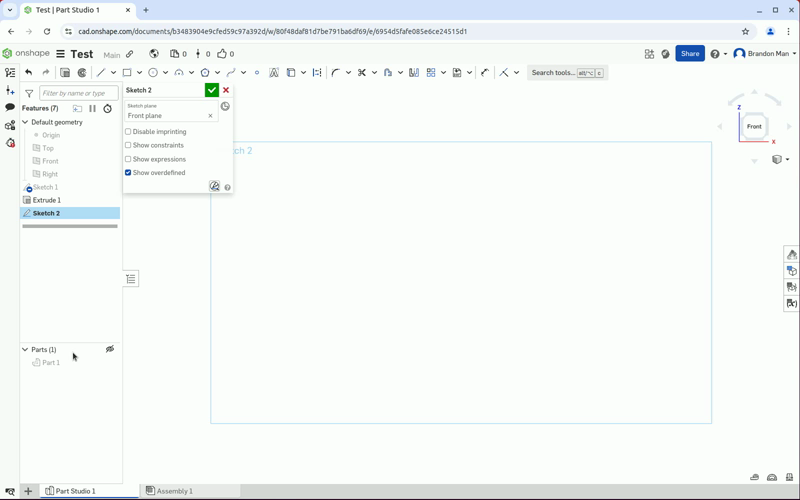
key(l)
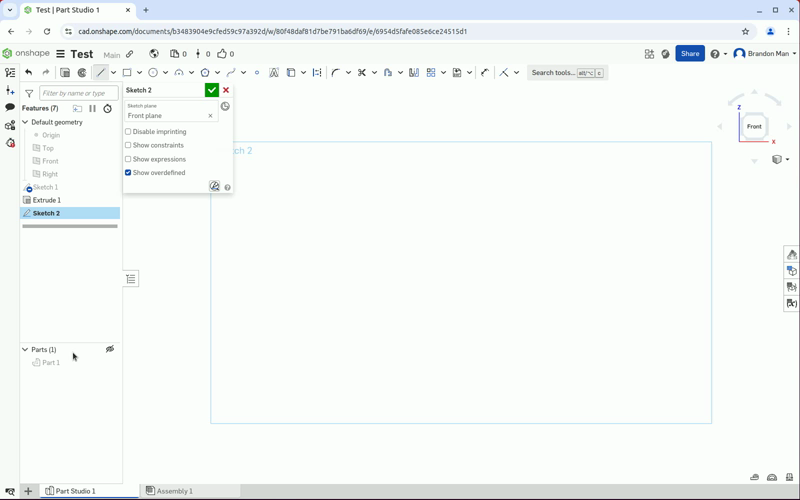
key_down(shift)
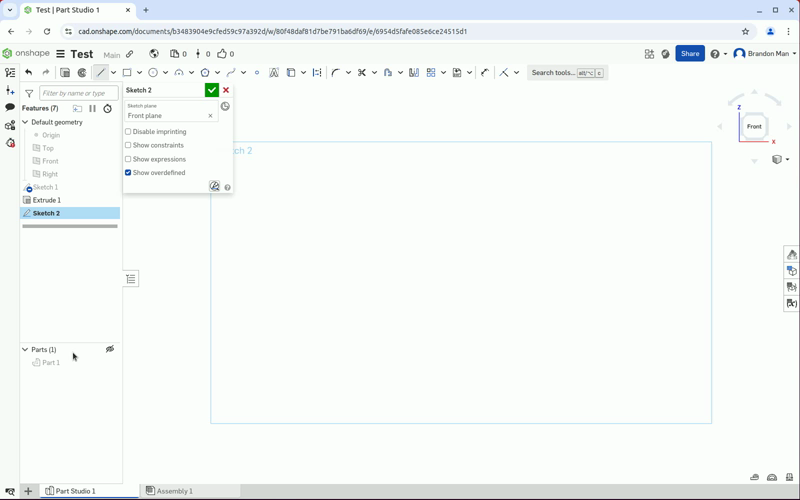
mouse_move(504, 308)
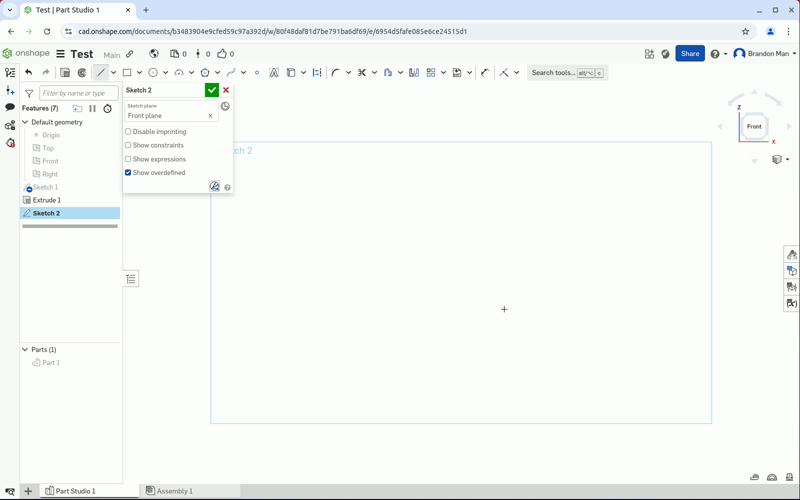
click(504, 308)
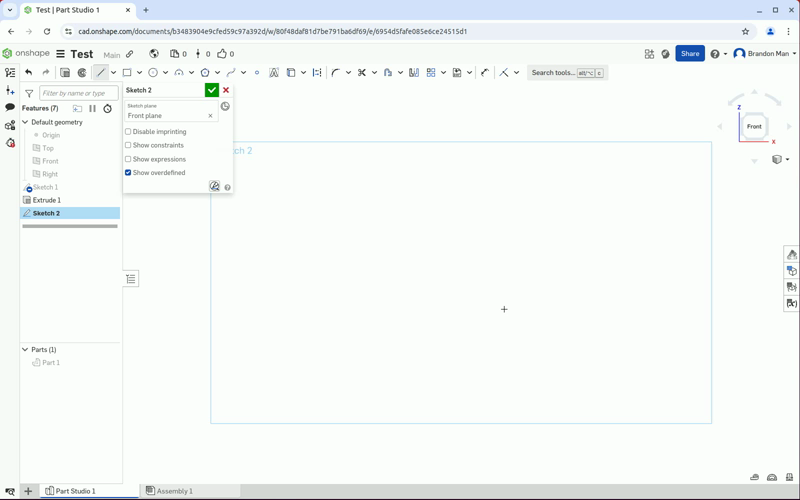
key_up(shift)
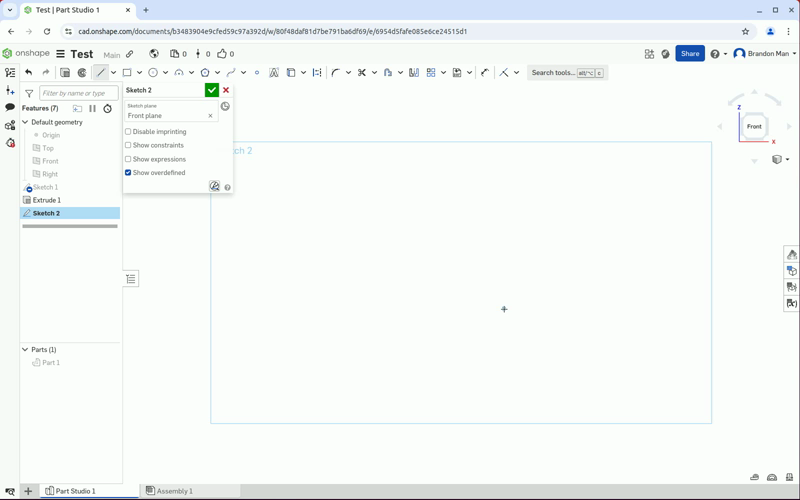
key_down(shift)
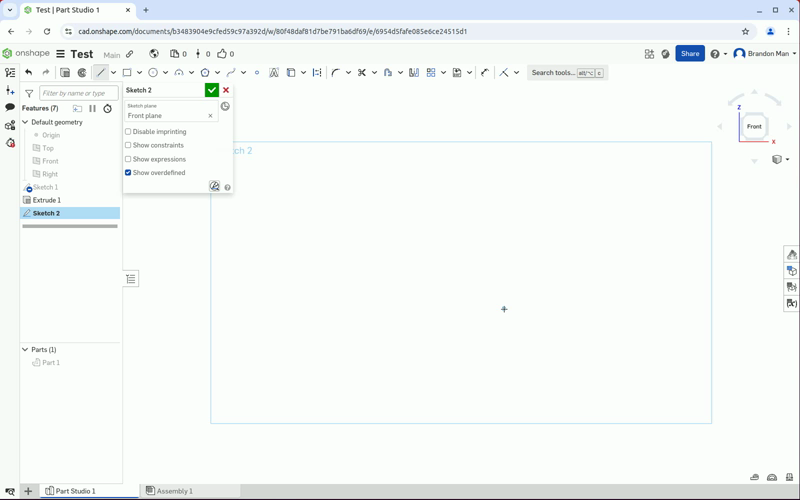
mouse_move(534, 308)
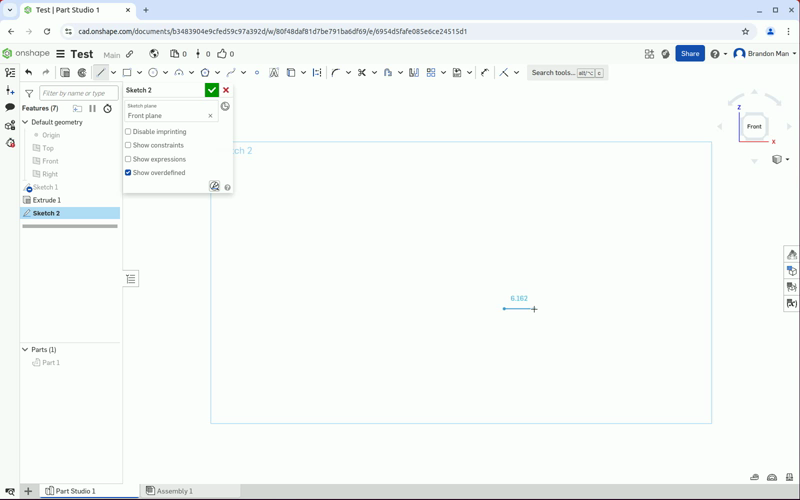
mouse_move(535, 308)
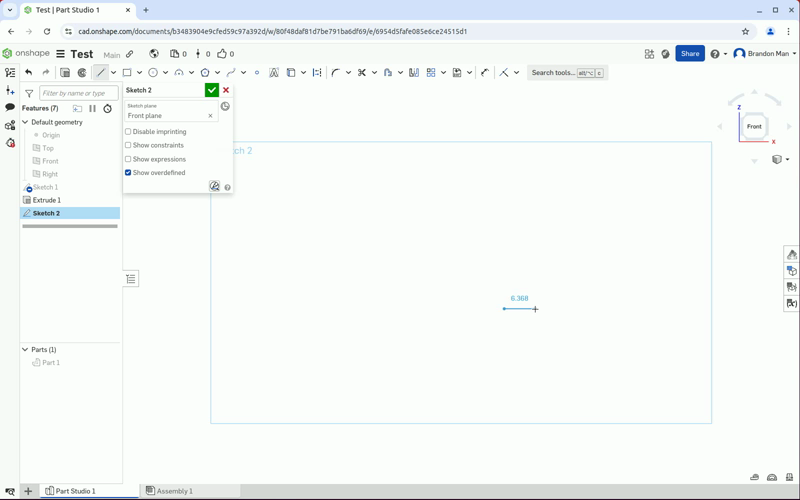
click(535, 308)
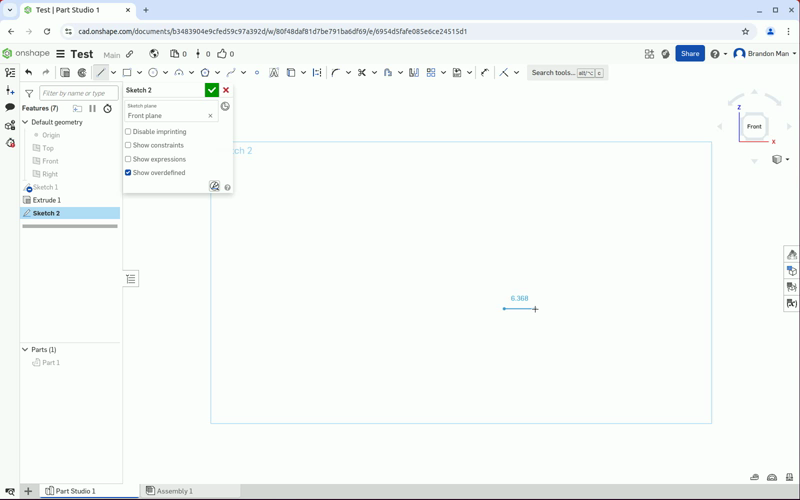
key_up(shift)
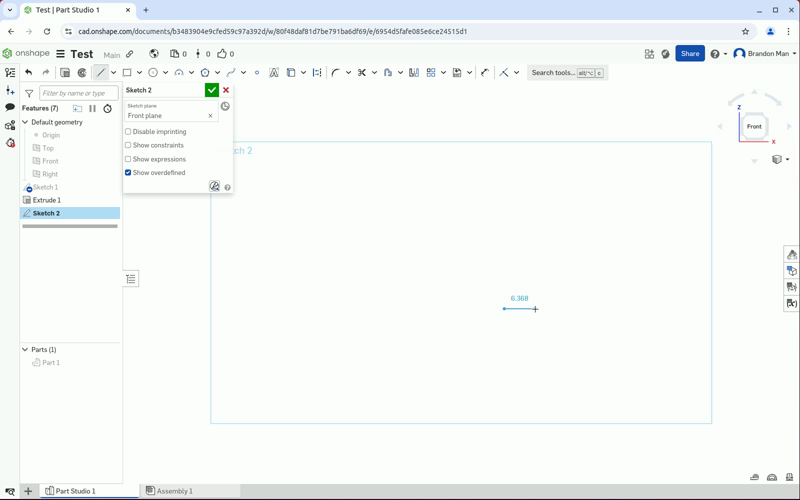
key_down(shift)
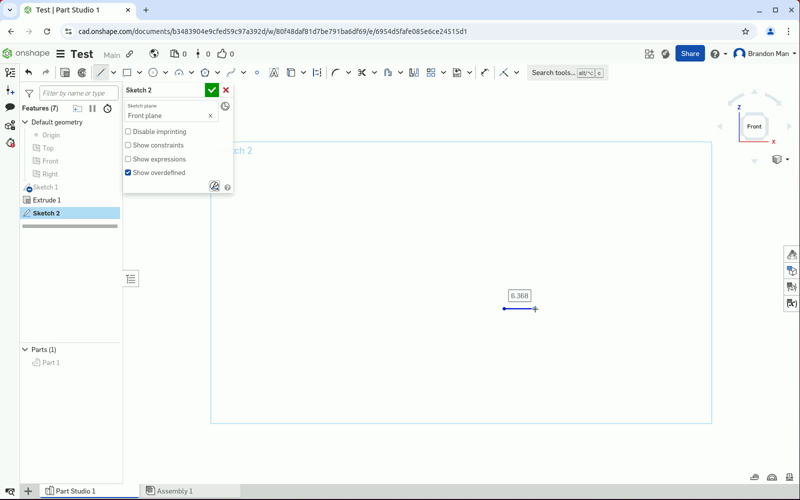
mouse_move(565, 308)
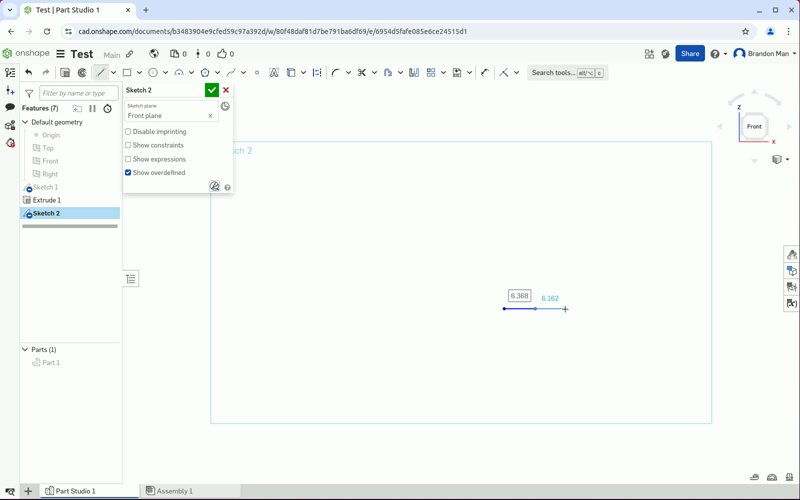
mouse_move(535, 250)
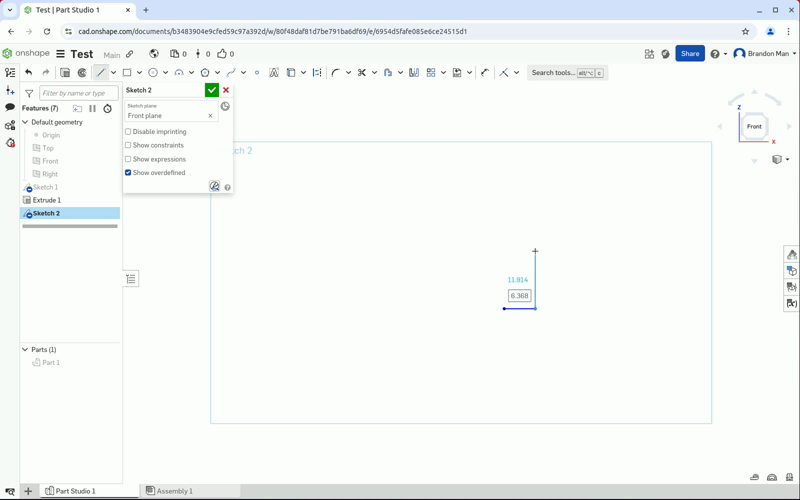
click(535, 250)
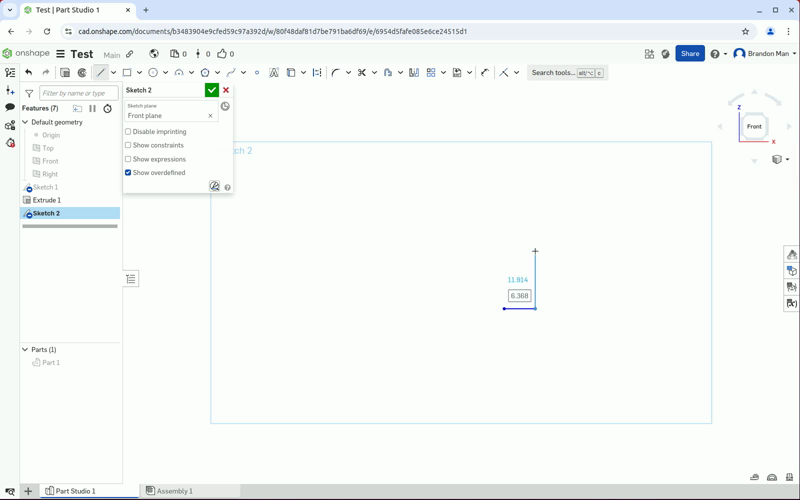
key_up(shift)
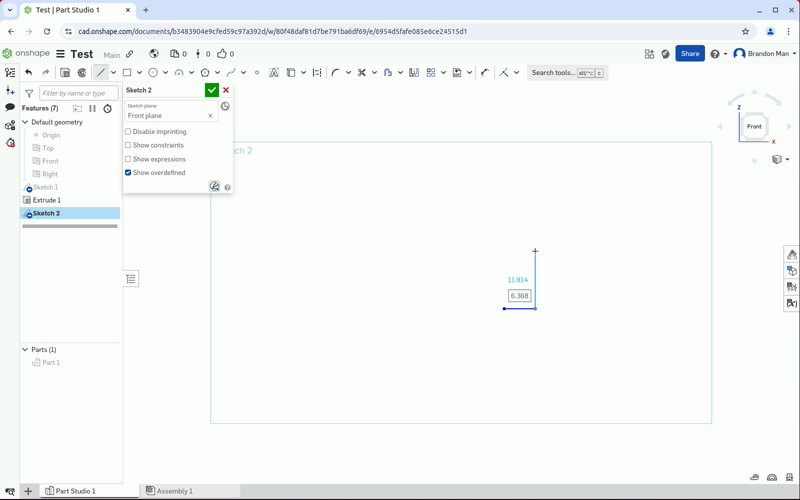
key_down(shift)
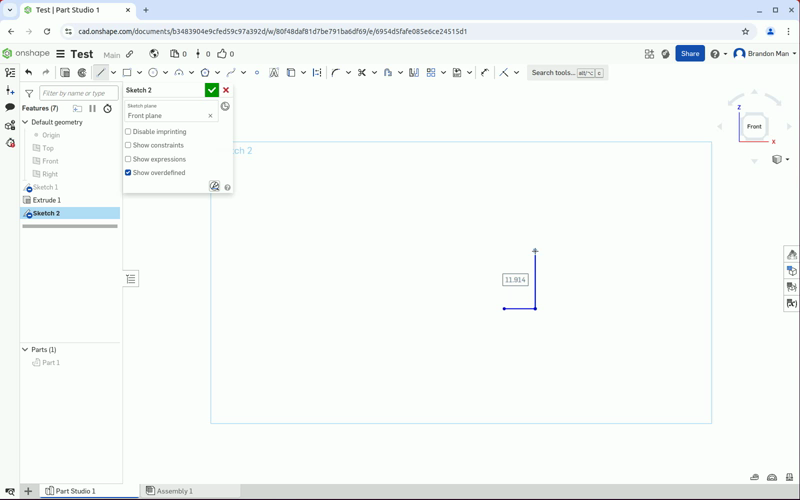
mouse_move(565, 250)
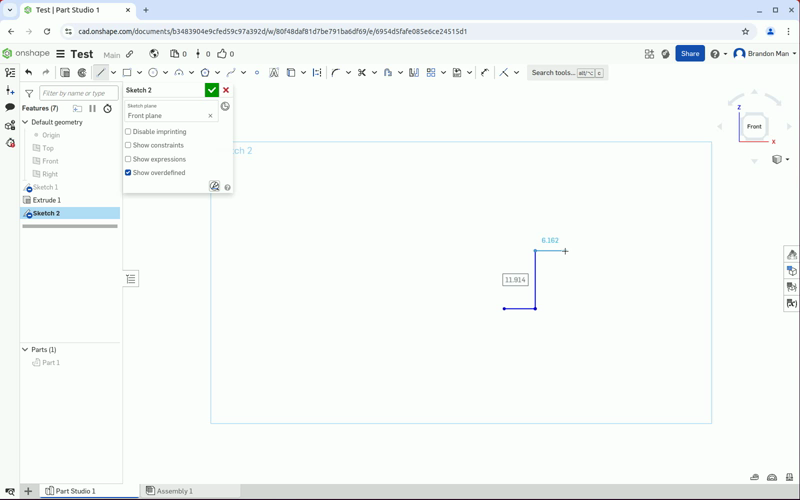
mouse_move(504, 250)
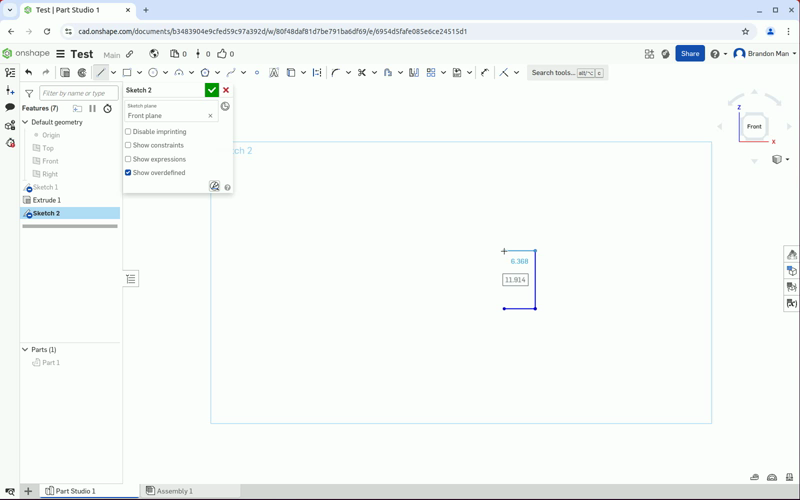
click(504, 250)
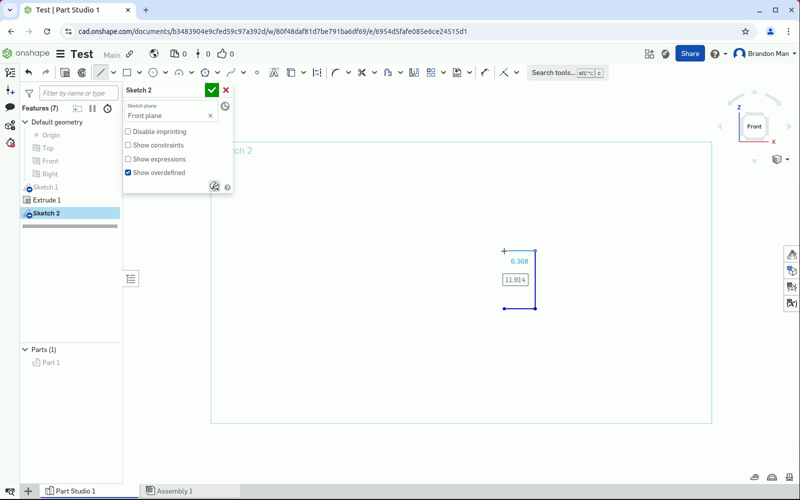
key_up(shift)
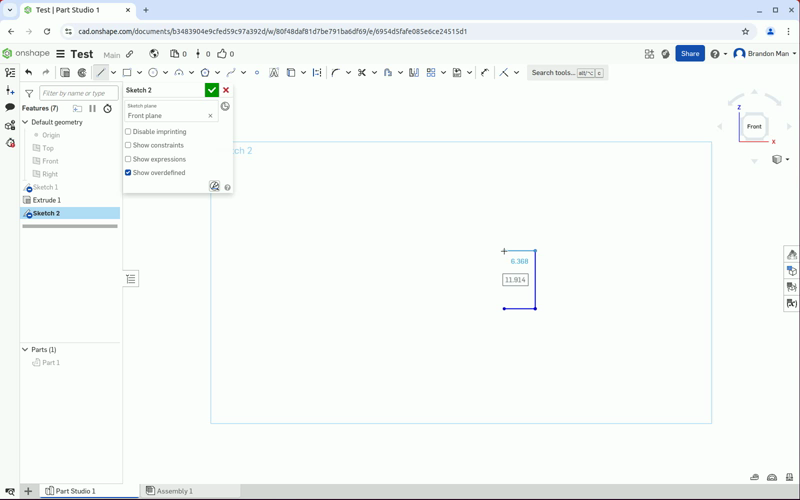
mouse_move(534, 250)
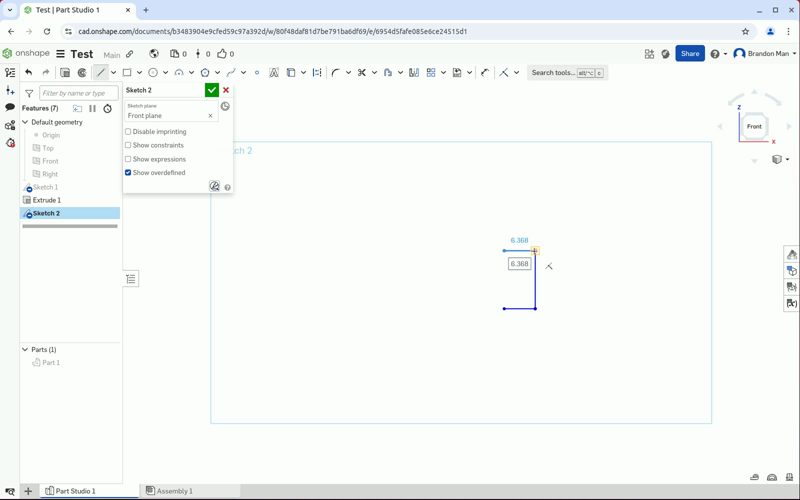
key_down(shift)
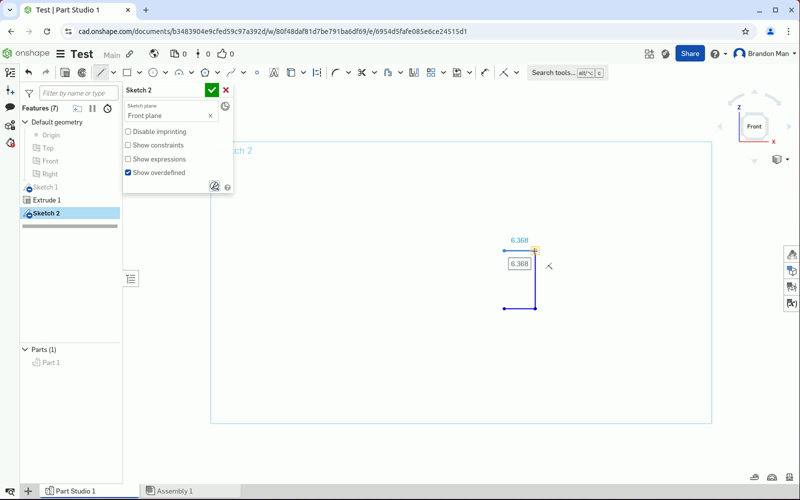
mouse_move(504, 308)
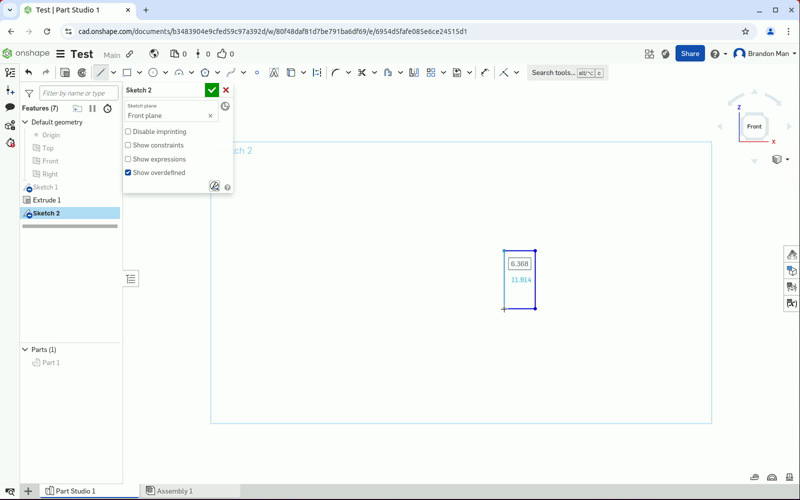
key_up(shift)
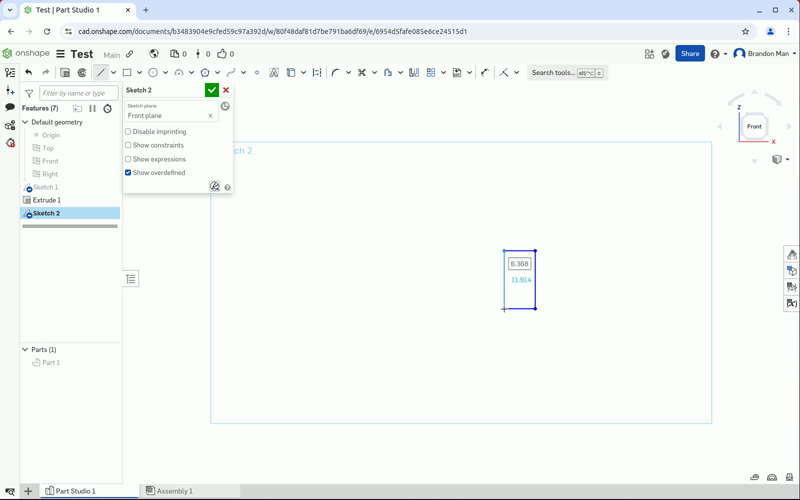
click(504, 308)
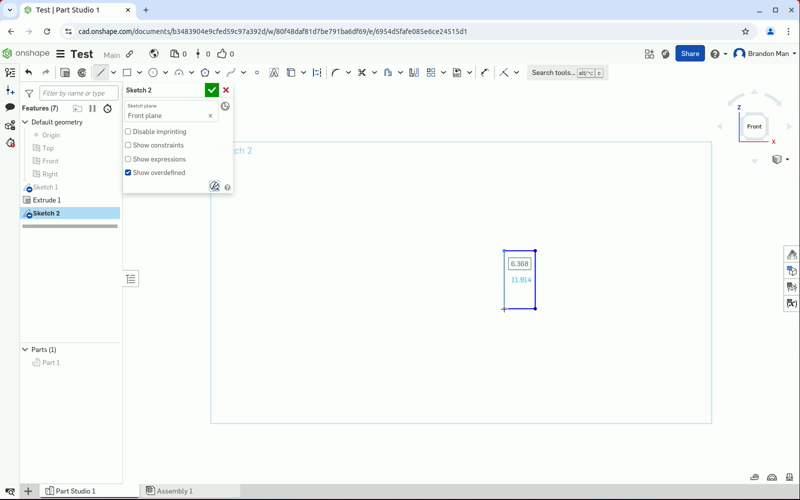
key(esc)
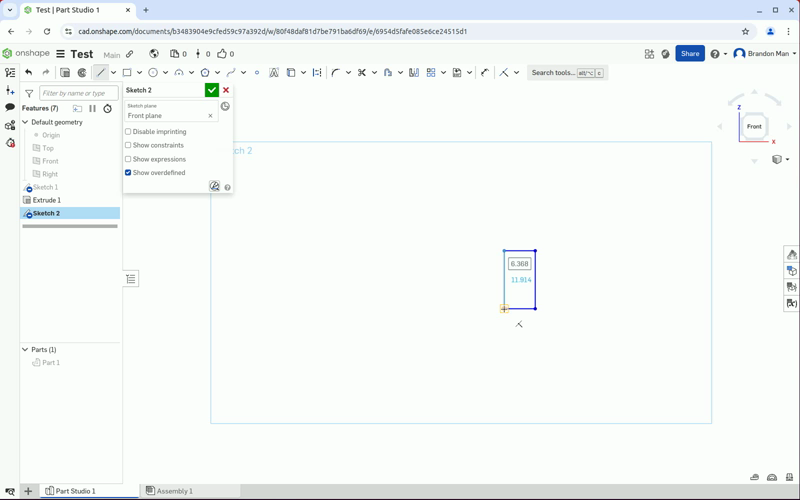
mouse_move(525, 281)
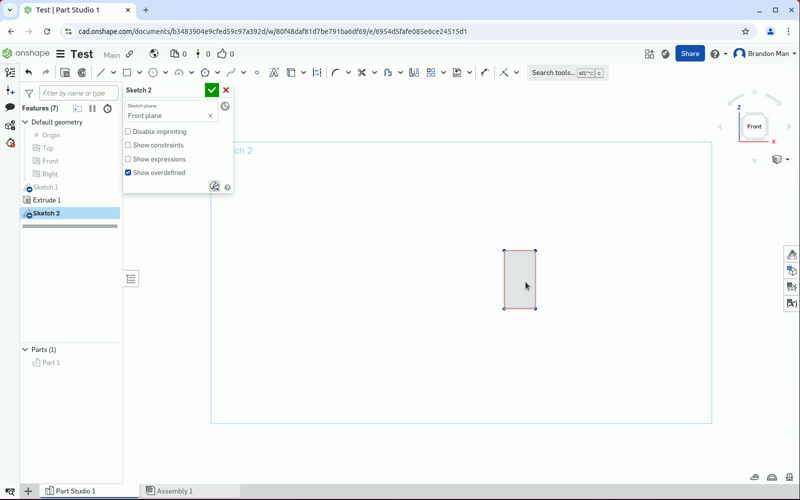
click(525, 281)
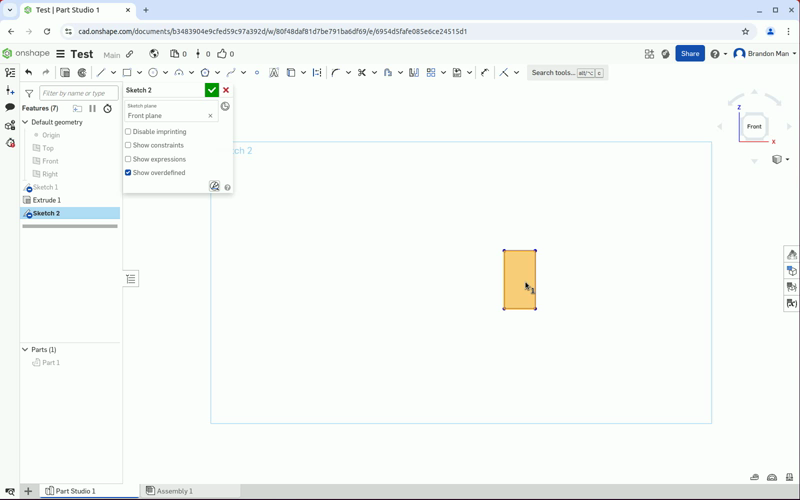
mouse_move(73, 352)
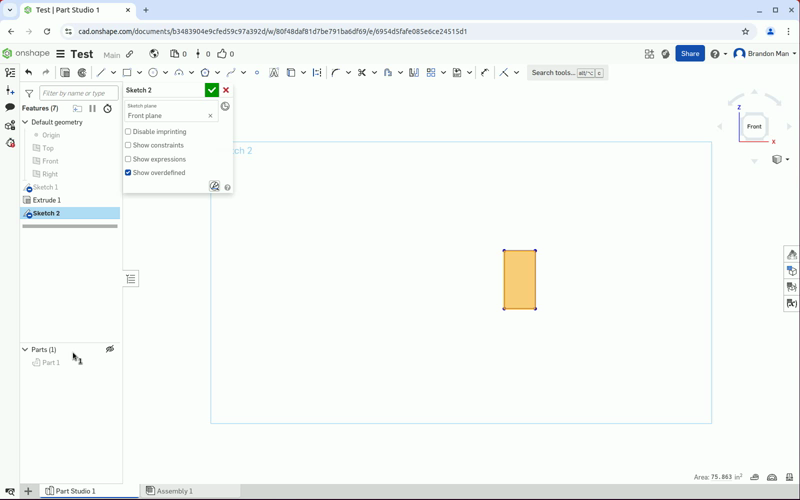
key(shift+y)
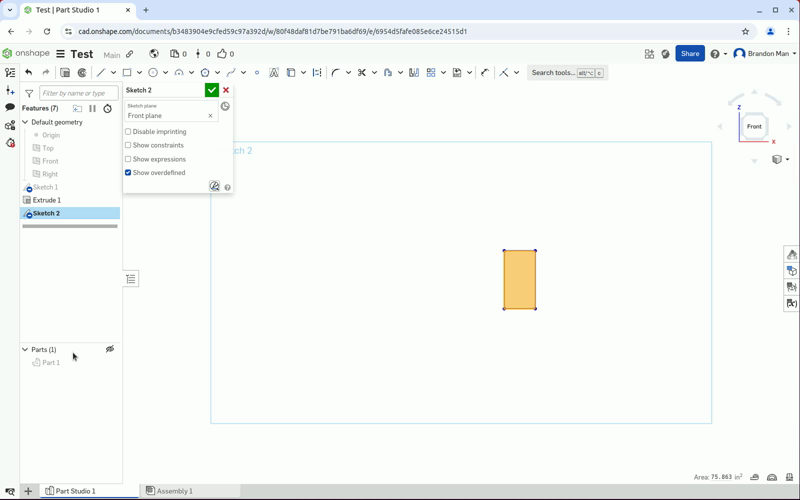
key(shift+e)
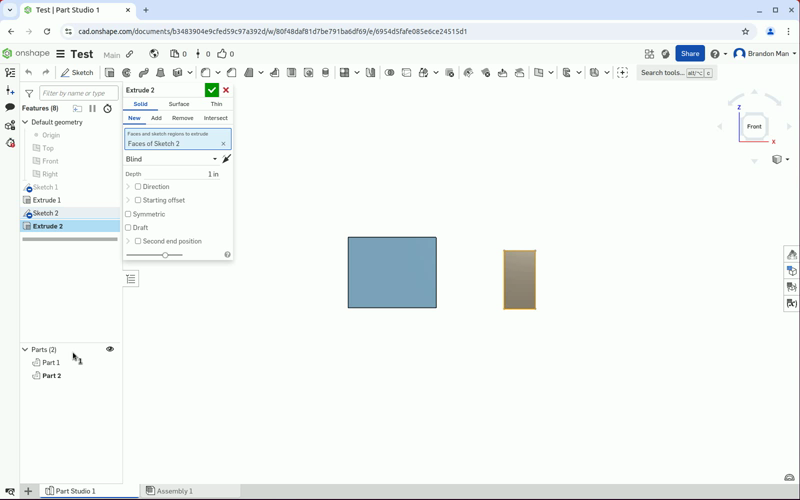
mouse_move(143, 106)
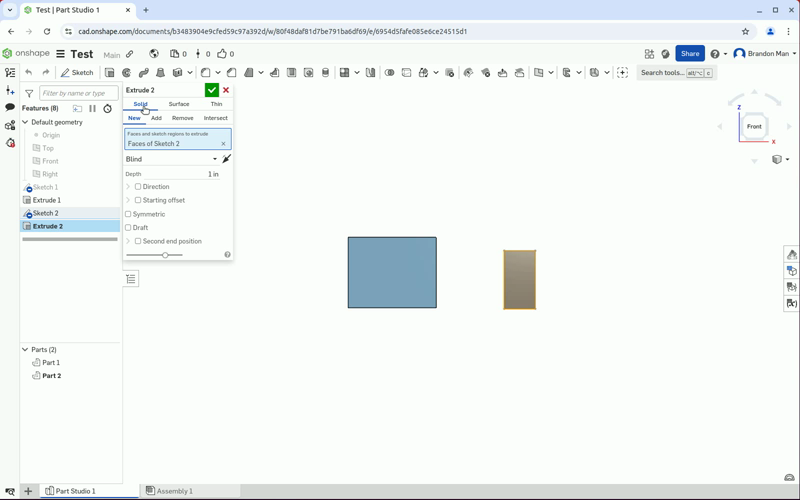
click(143, 106)
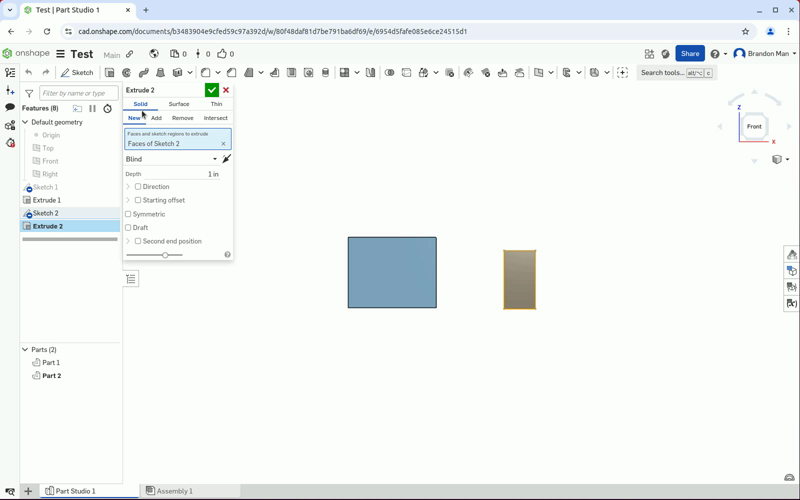
mouse_move(137, 120)
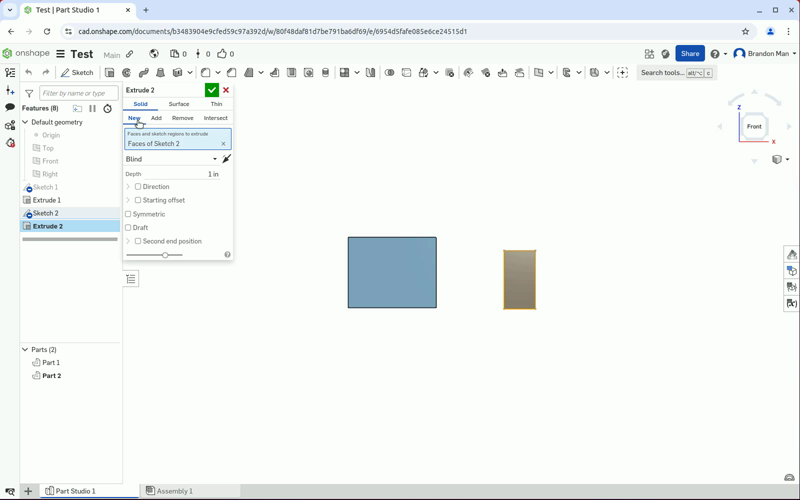
click(137, 120)
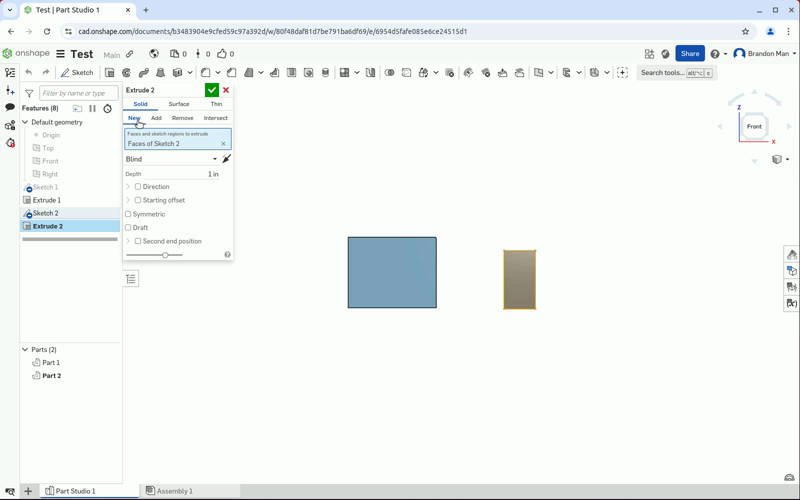
key(tab, 4)
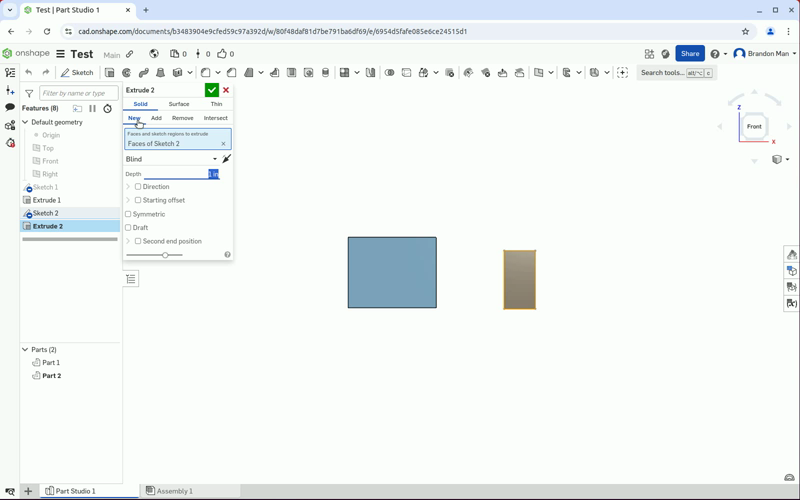
text(4.814)
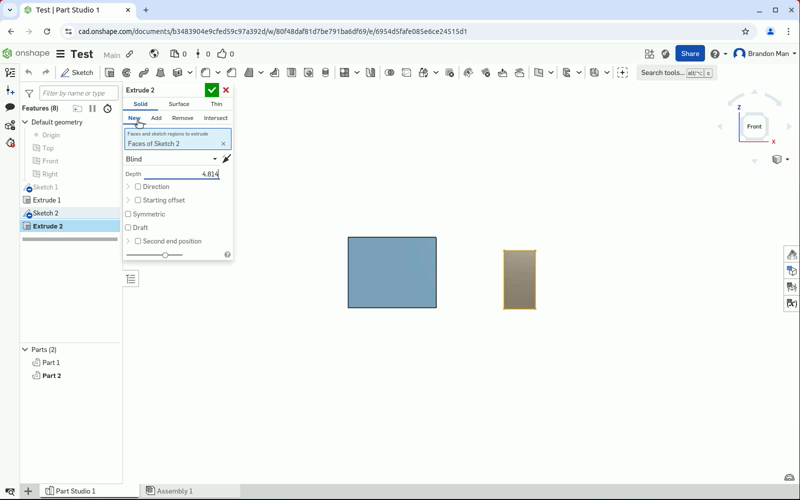
key(enter)
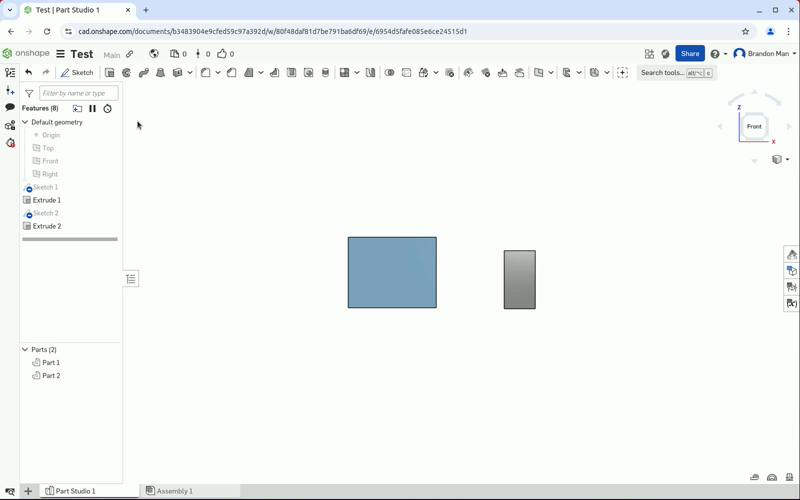
key(shift+h)
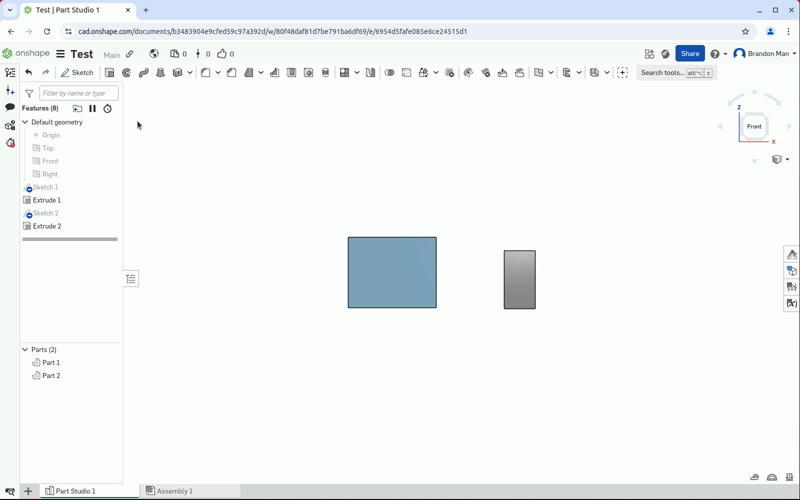
key(shift+h)
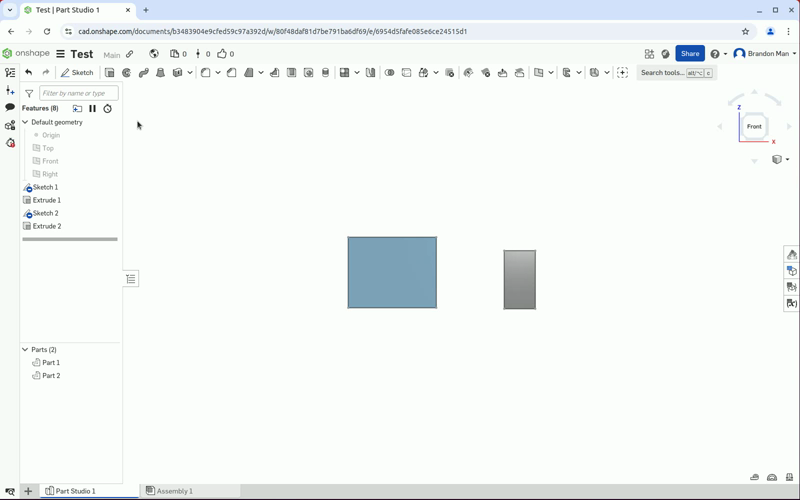
key(shift+7)
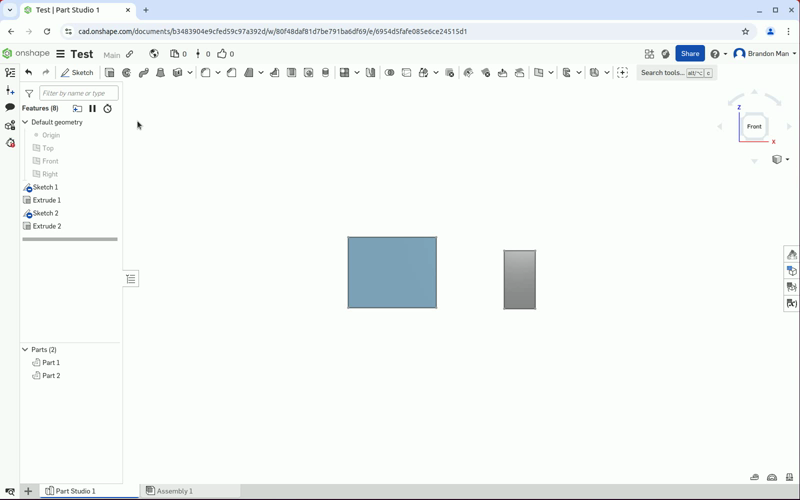
key(left, 2)
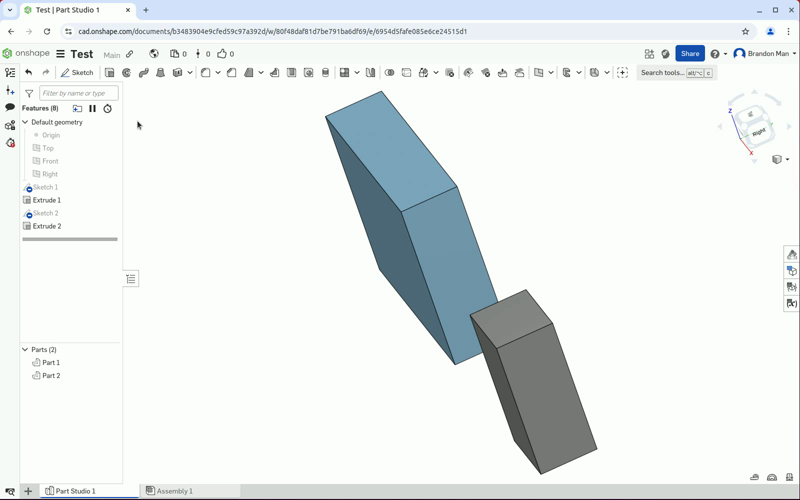
key(down, 2)
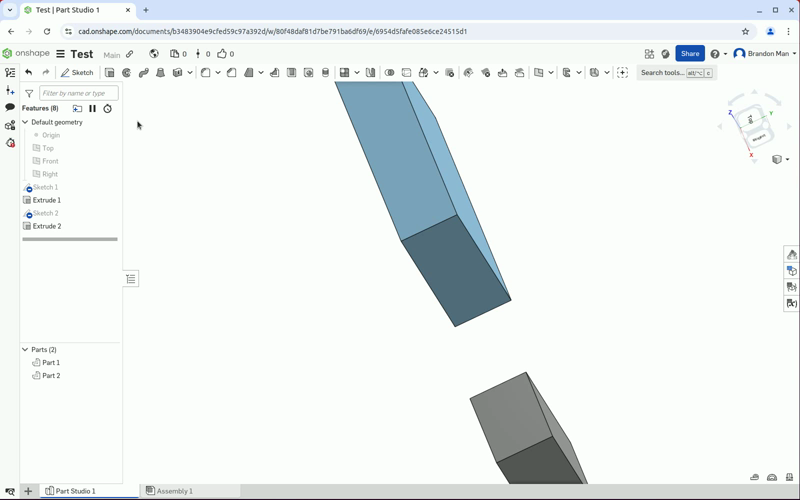
key(up, 2)
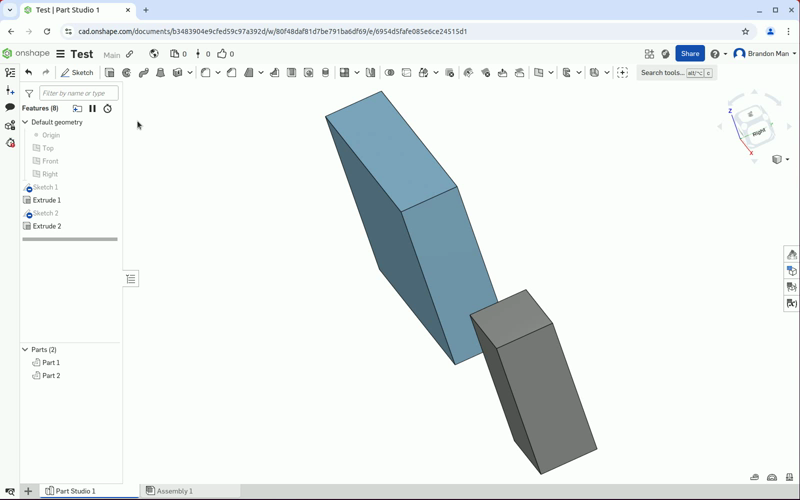
key(right, 2)
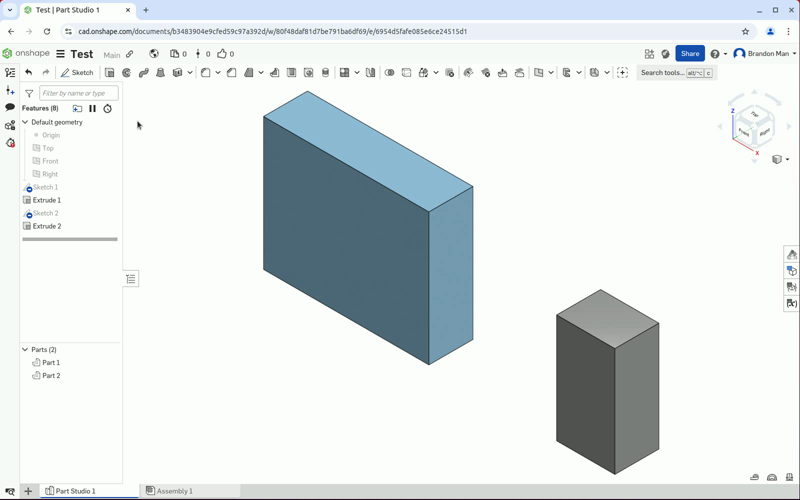
mouse_move(73, 189)
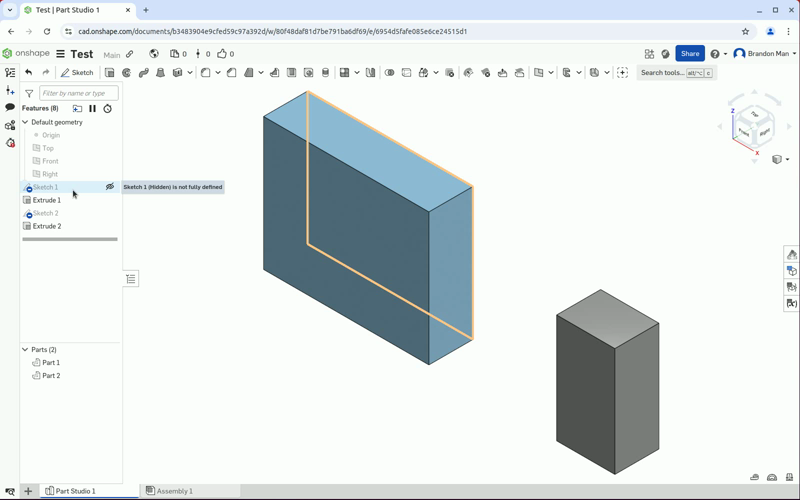
click(73, 189)